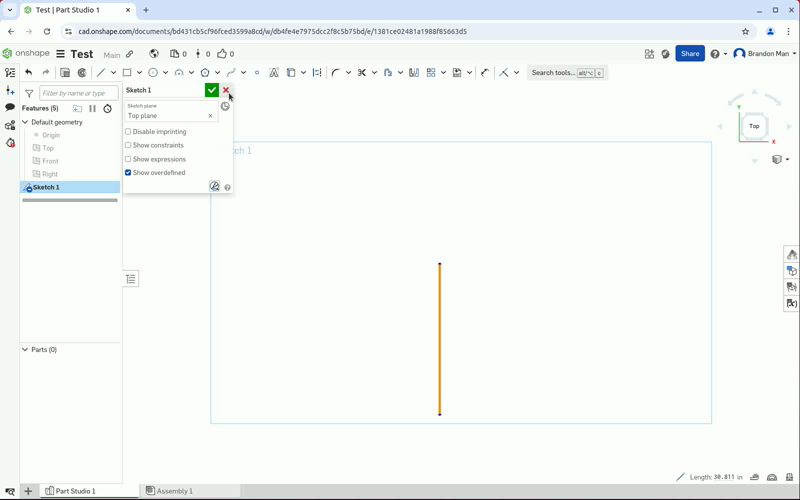
key(shift+h)
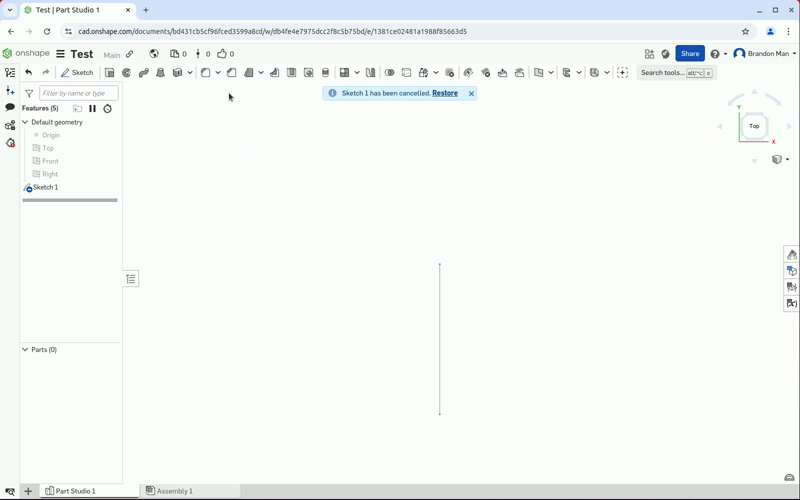
key(shift+s)
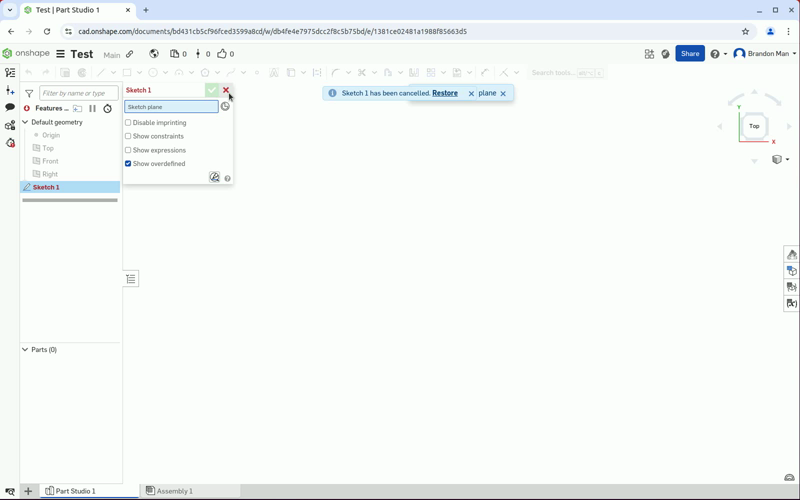
mouse_move(73, 150)
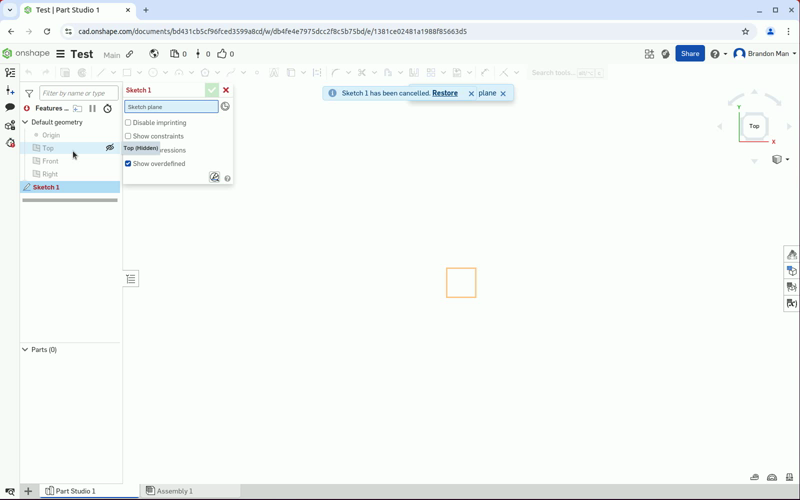
click(73, 150)
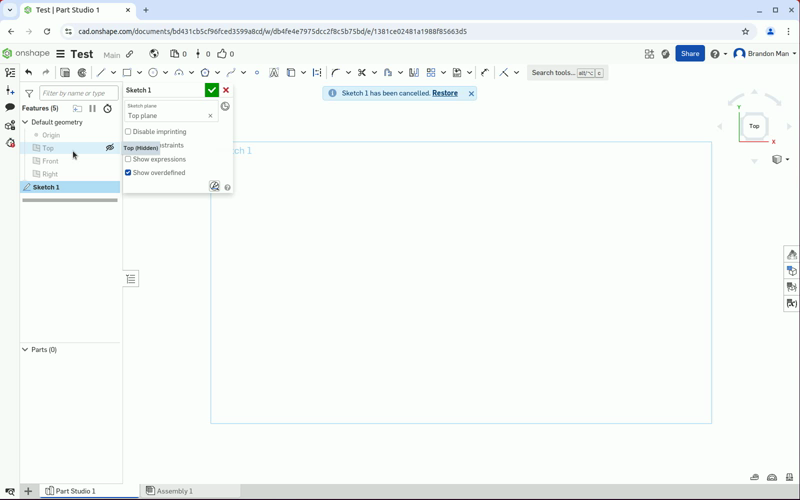
mouse_move(73, 352)
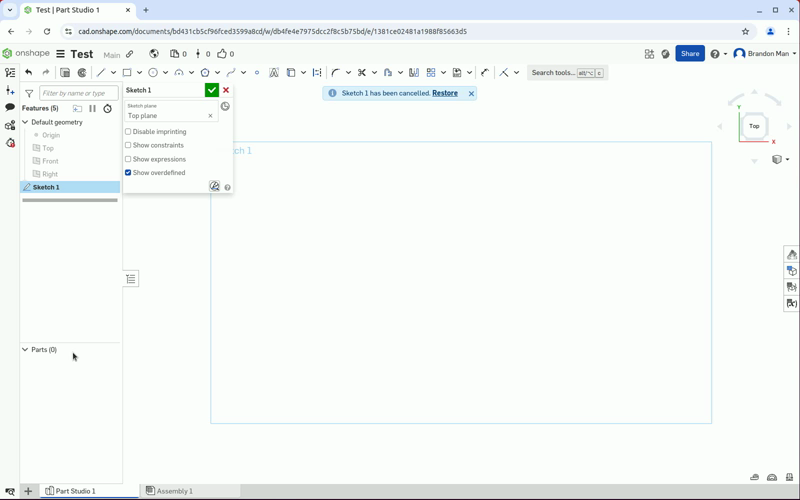
key(y)
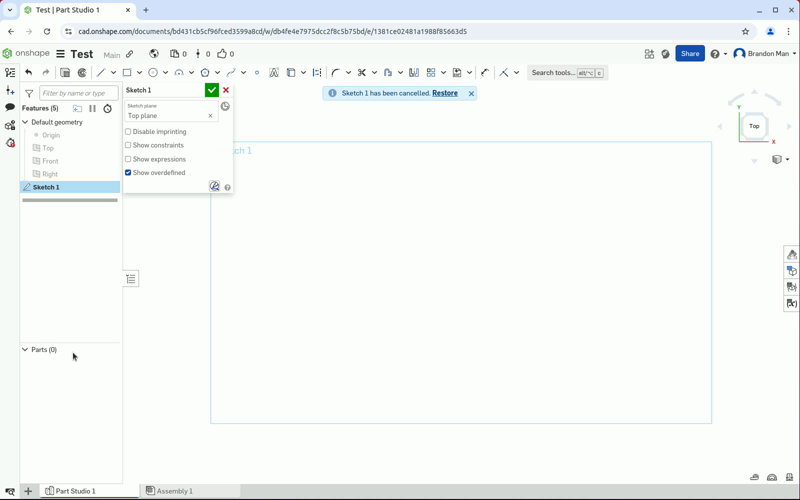
key(l)
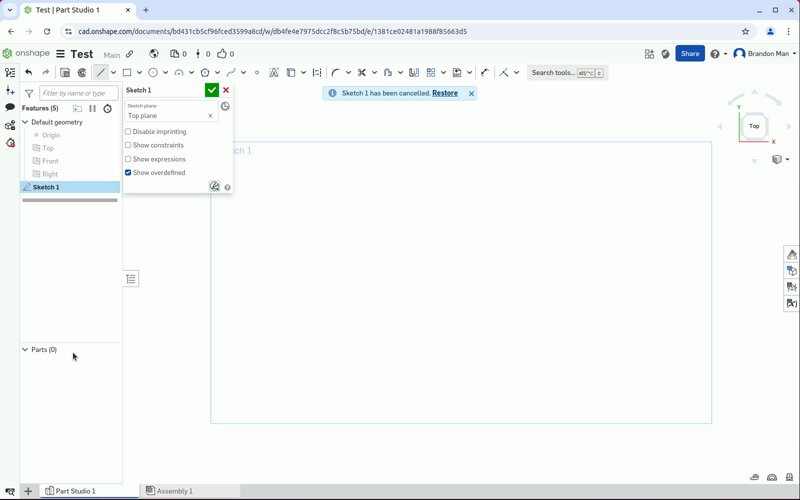
key_down(shift)
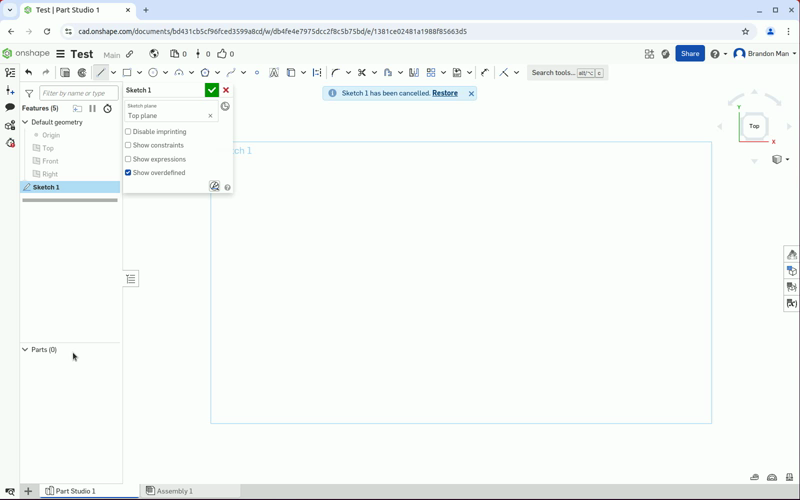
mouse_move(353, 247)
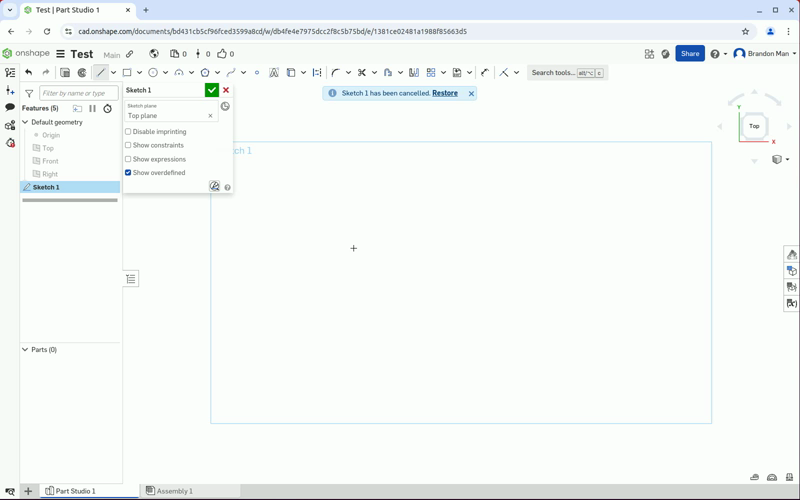
click(353, 247)
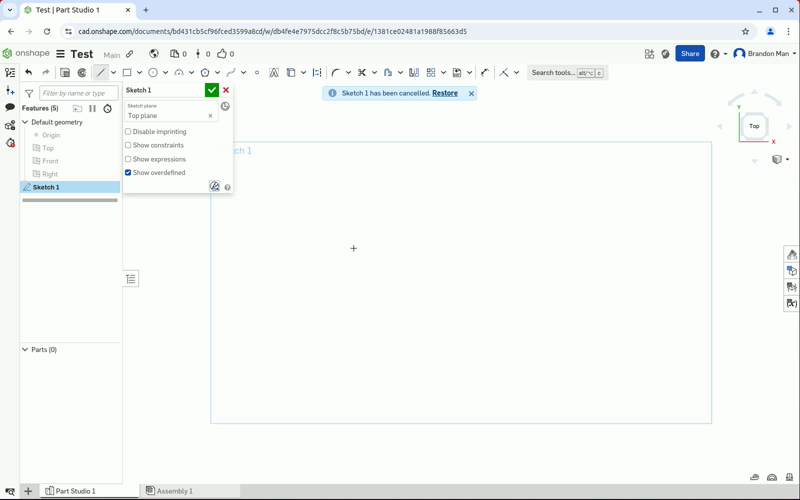
key_up(shift)
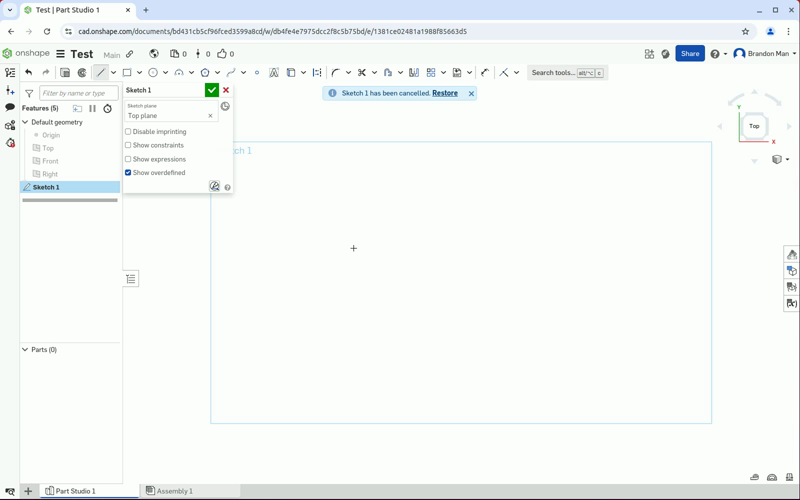
key_down(shift)
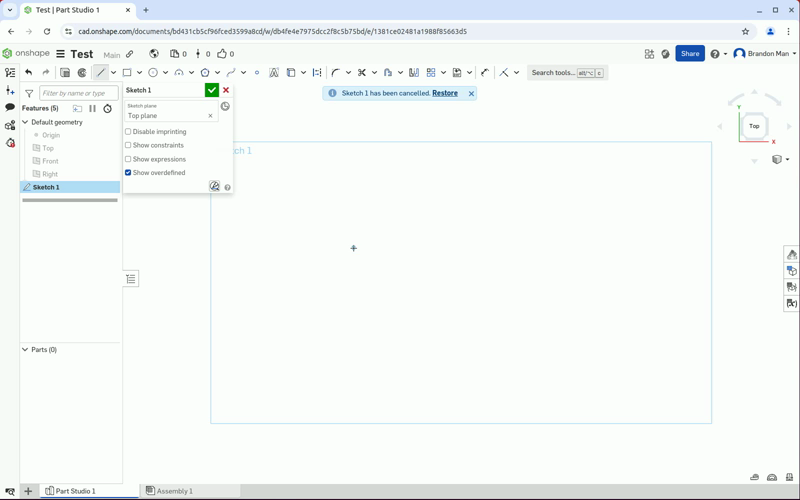
mouse_move(394, 373)
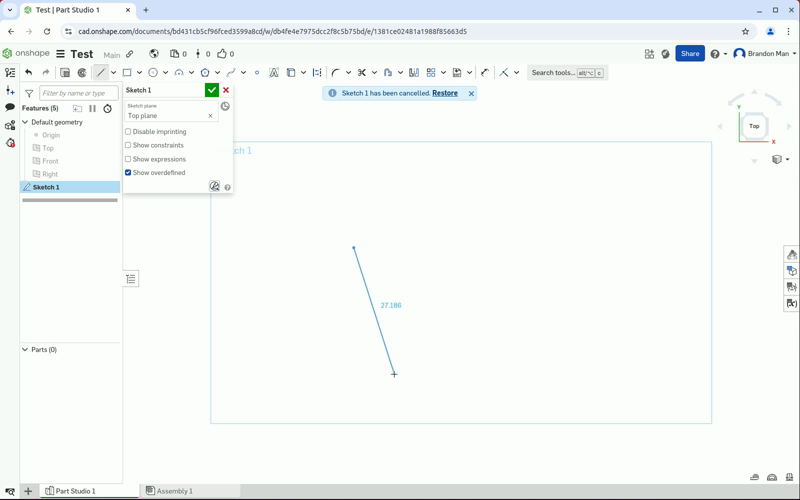
click(394, 373)
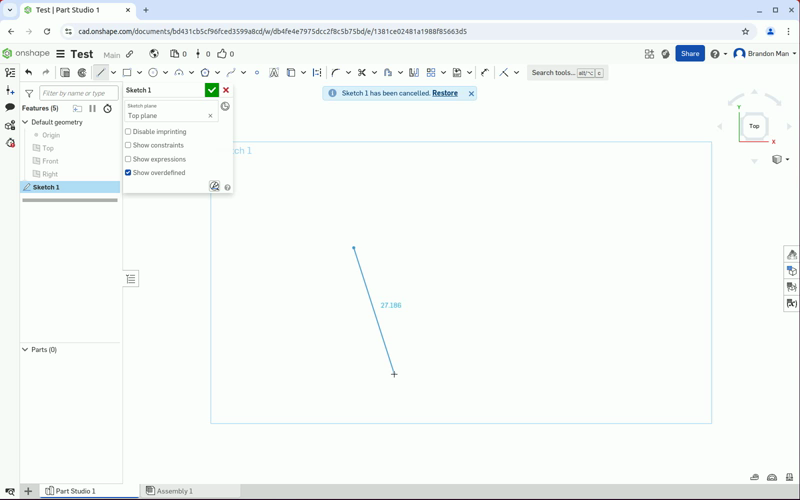
key_up(shift)
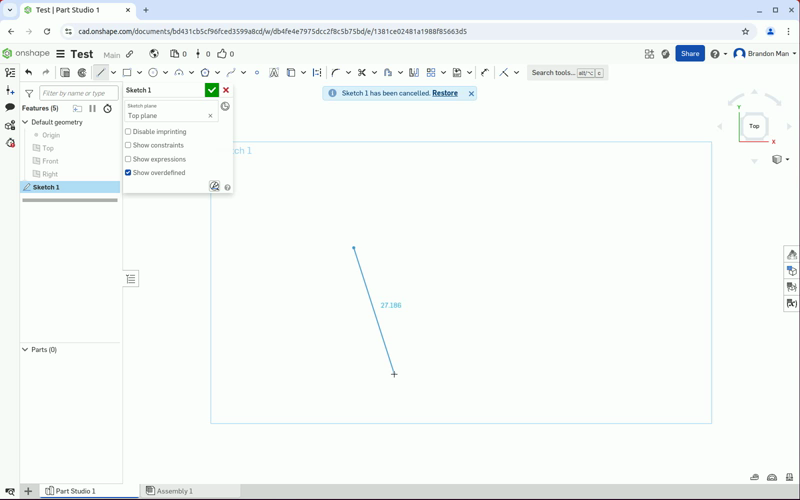
key_down(shift)
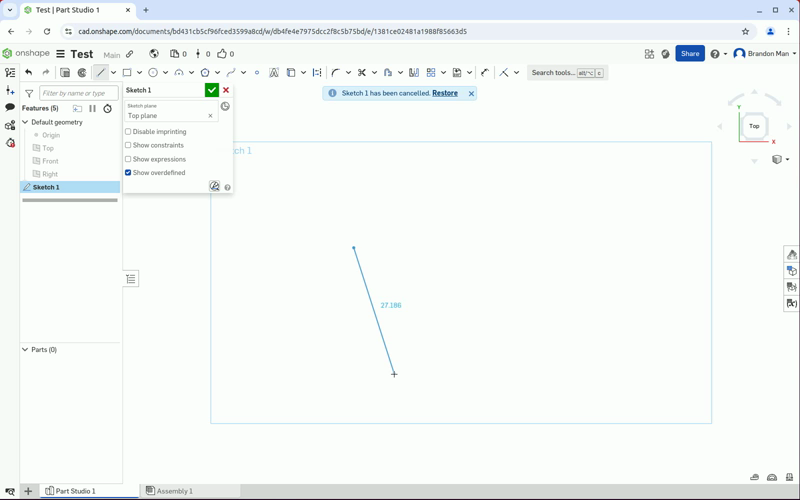
mouse_move(527, 373)
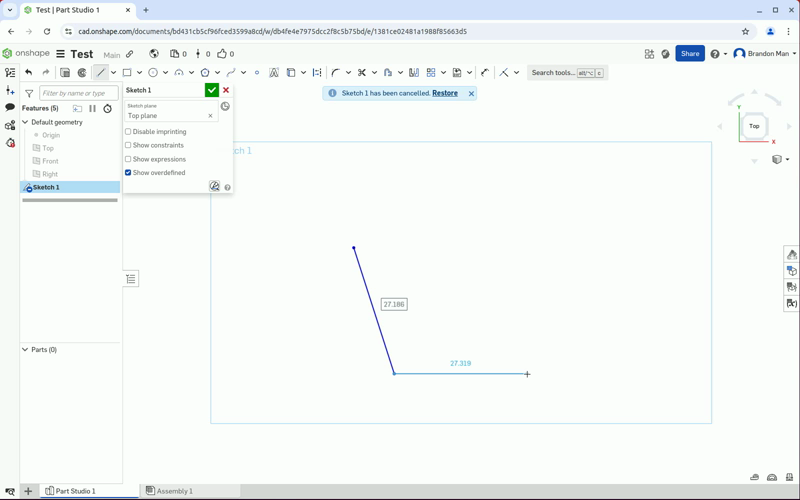
click(527, 373)
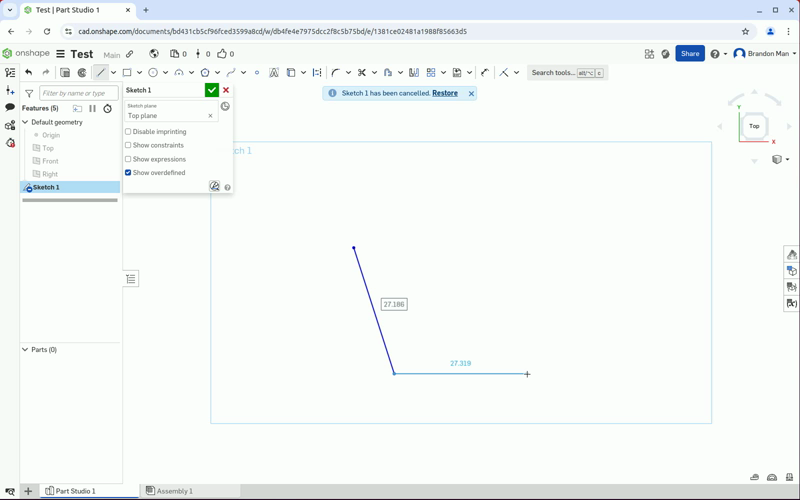
key_up(shift)
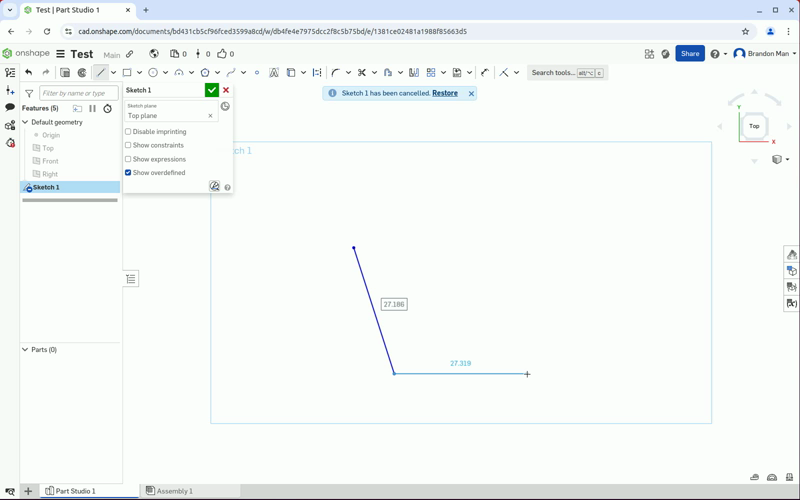
key_down(shift)
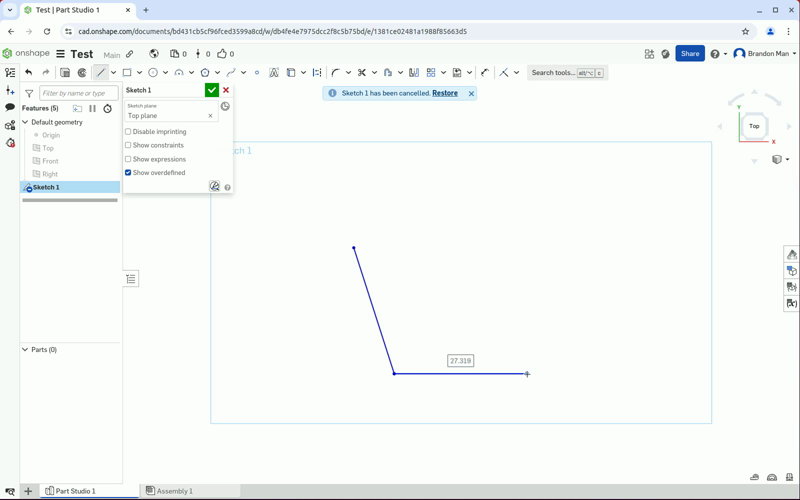
mouse_move(567, 247)
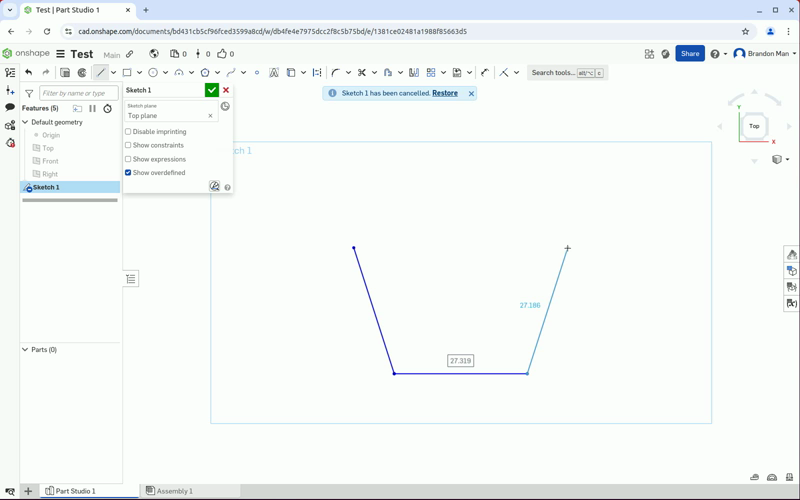
click(567, 247)
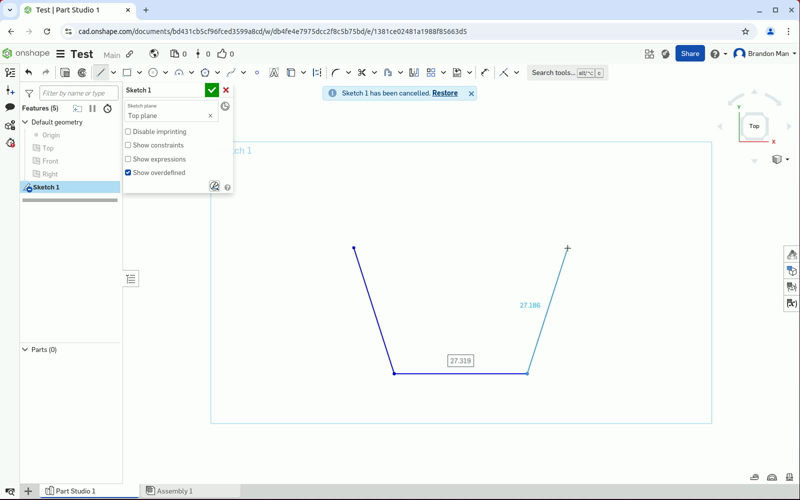
key_up(shift)
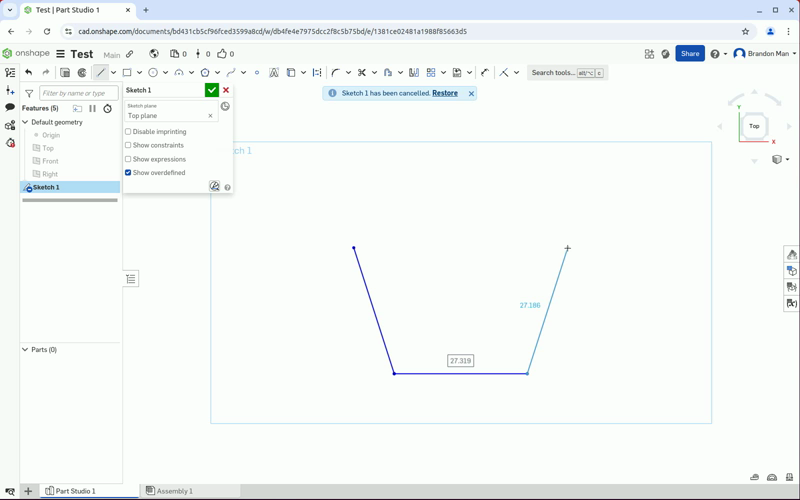
key_down(shift)
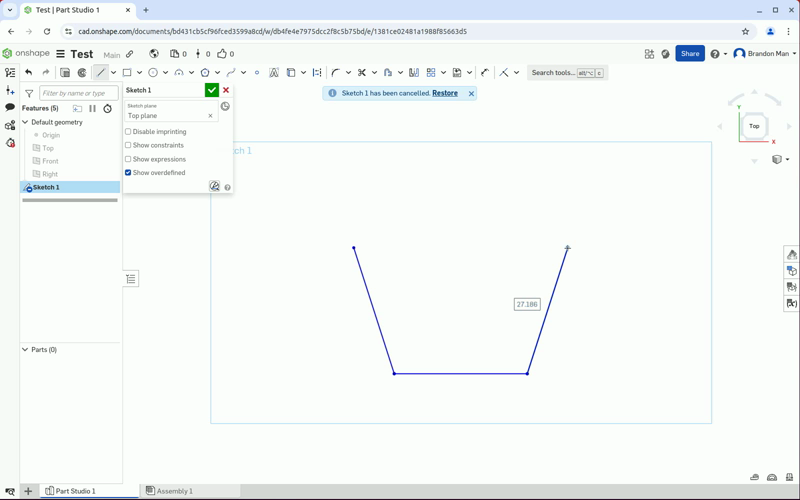
mouse_move(459, 169)
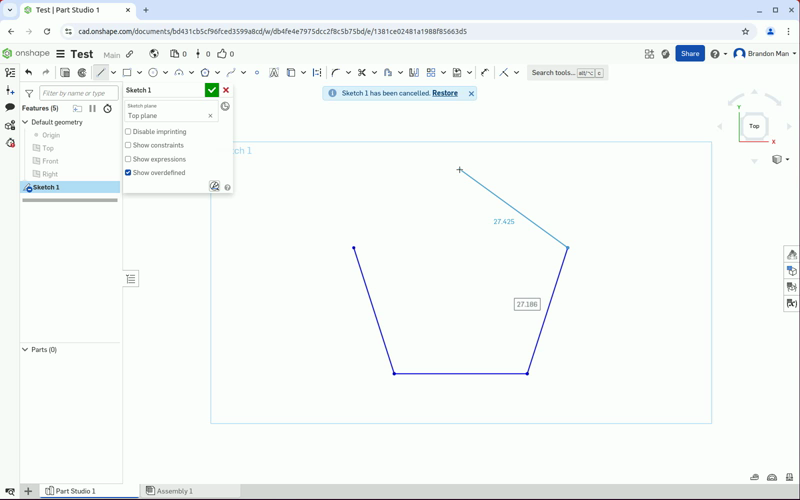
click(459, 169)
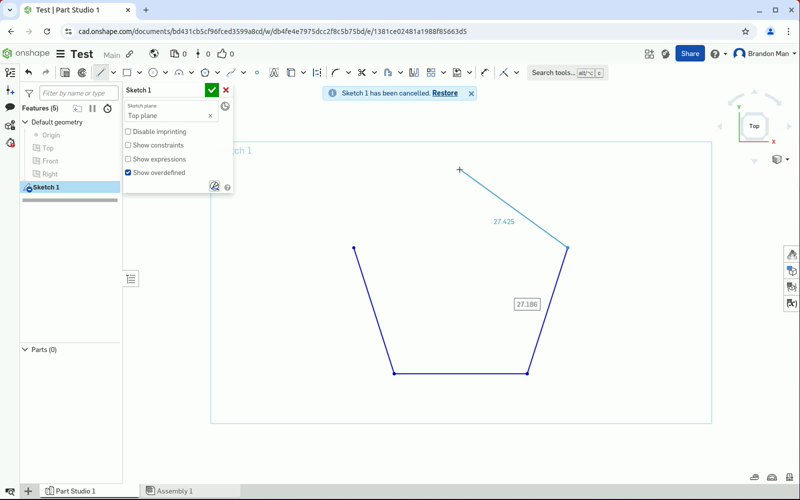
key_up(shift)
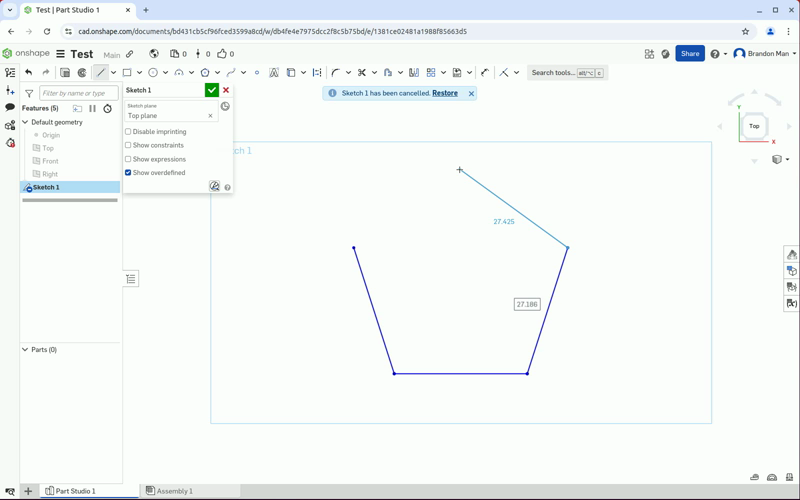
key_down(shift)
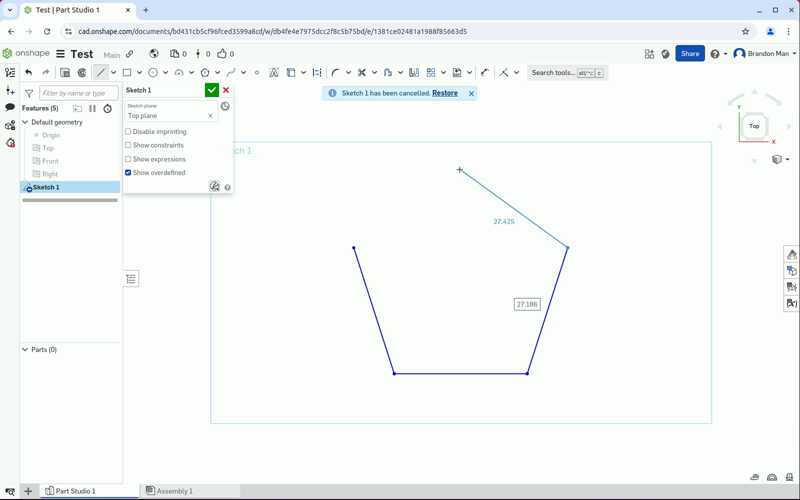
mouse_move(353, 247)
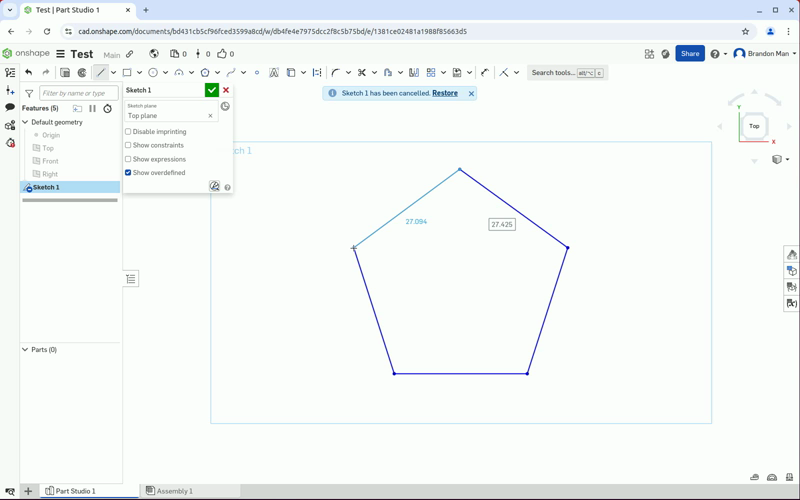
key_up(shift)
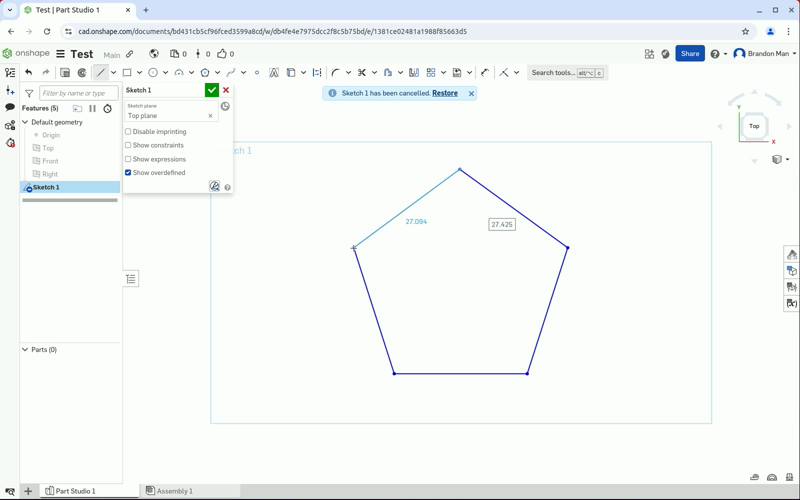
click(353, 247)
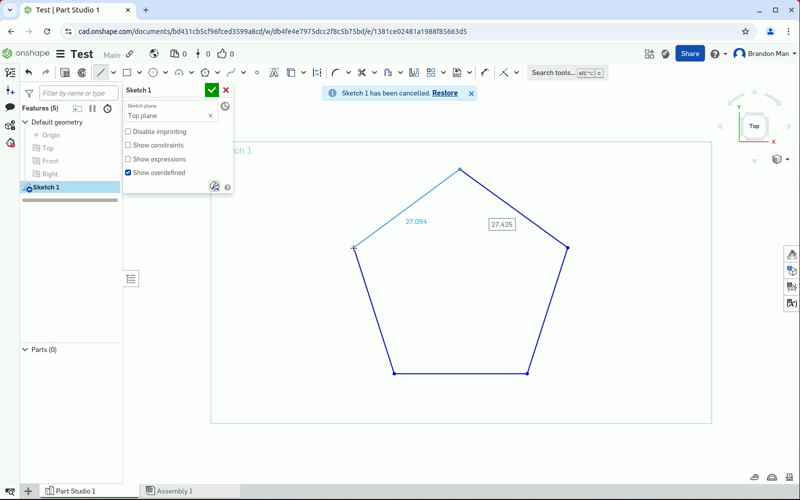
key(esc)
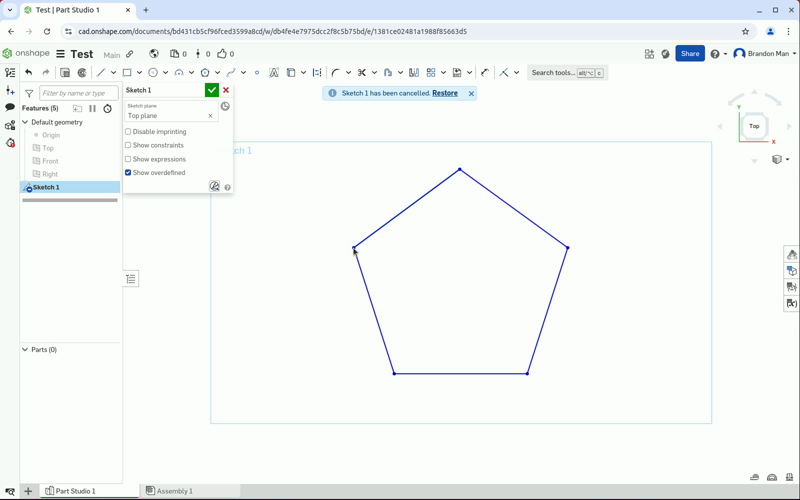
mouse_move(522, 315)
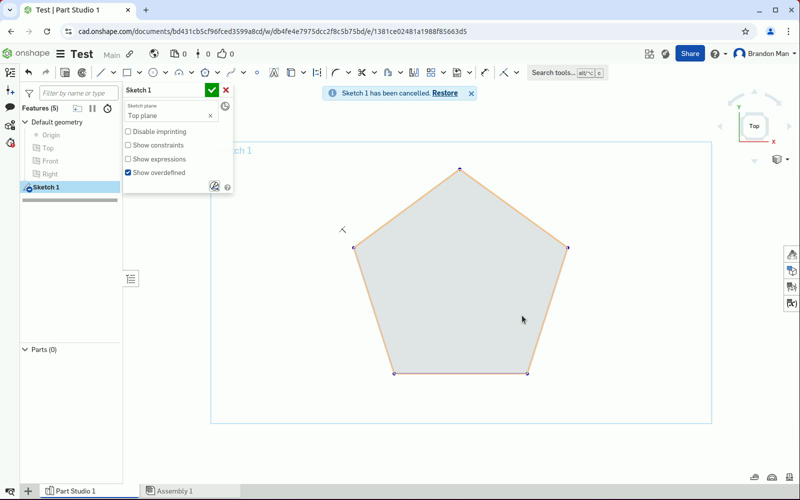
click(522, 315)
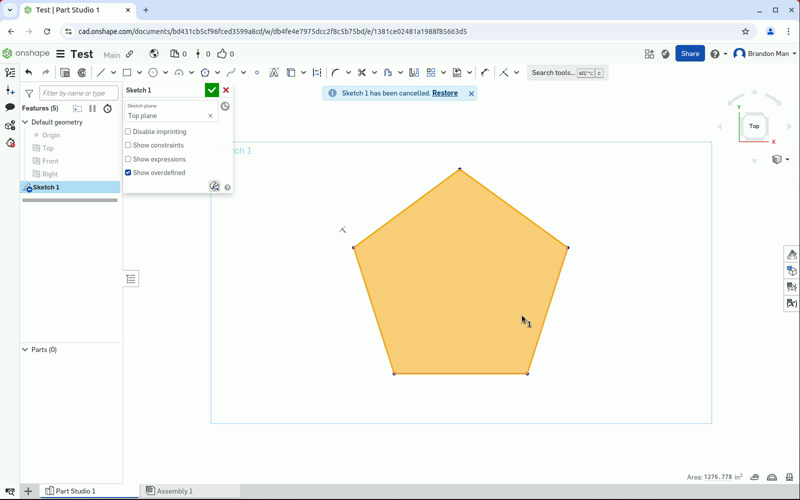
mouse_move(73, 352)
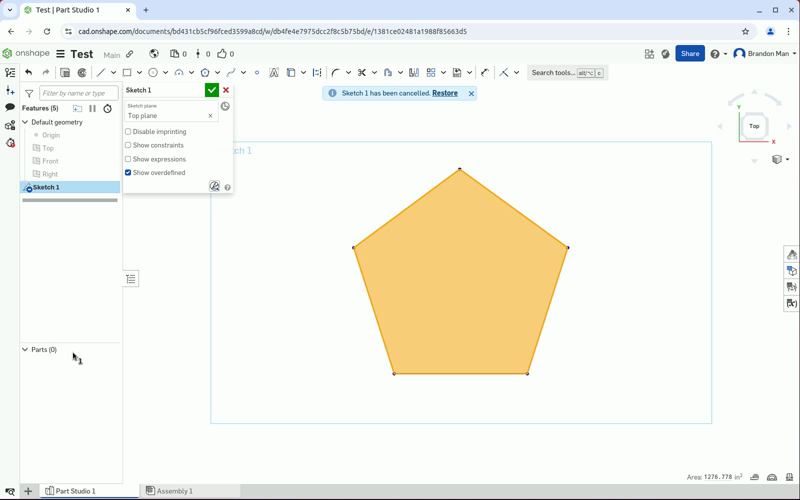
key(shift+y)
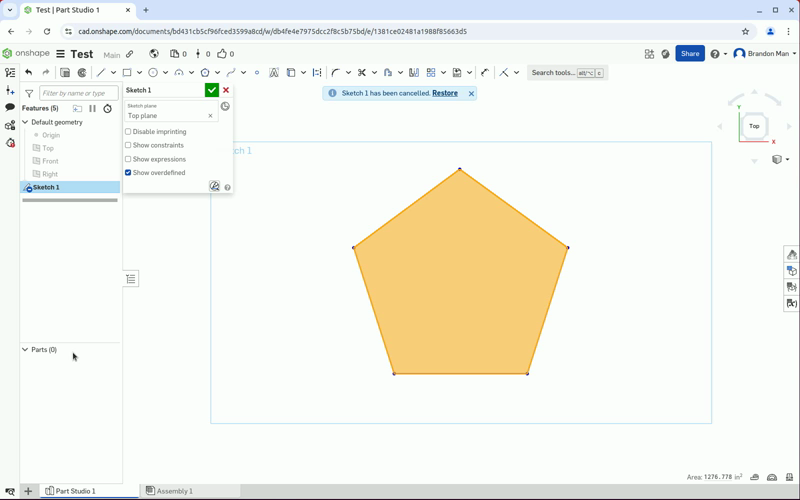
key(shift+e)
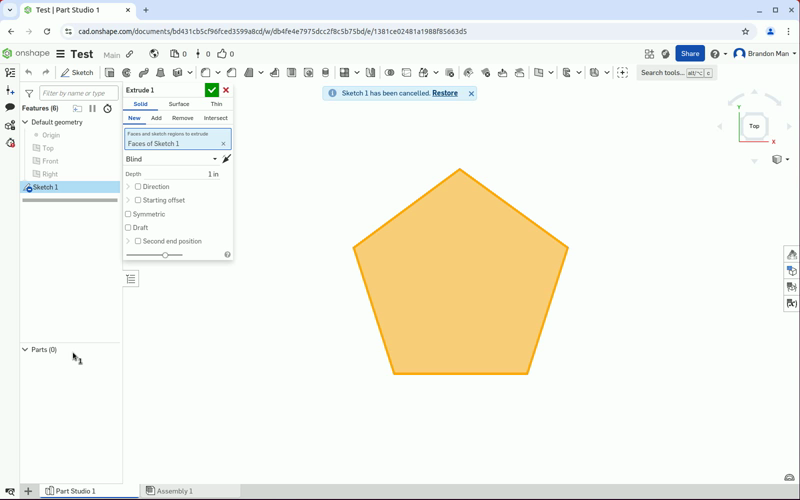
mouse_move(143, 106)
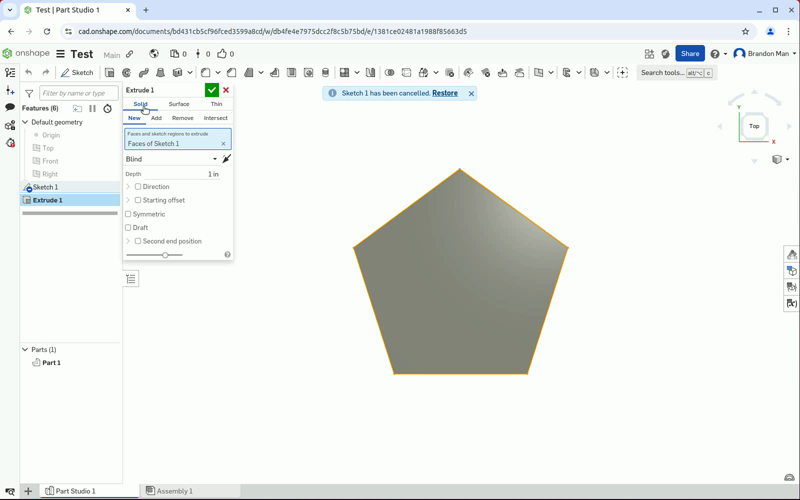
click(143, 106)
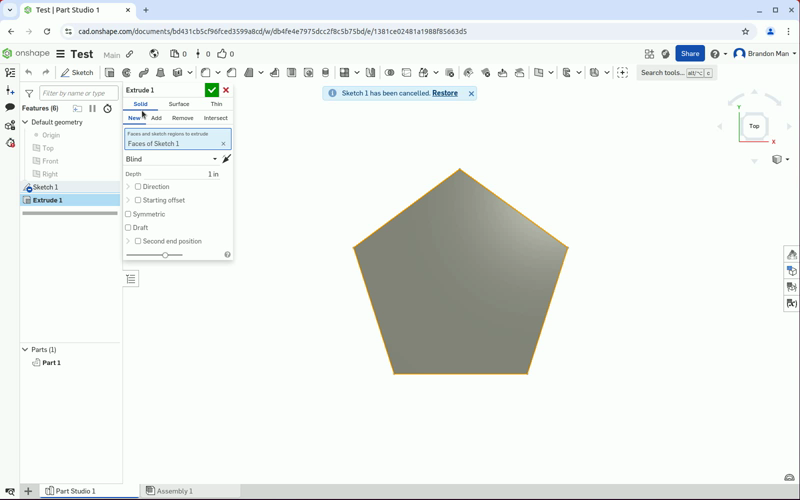
mouse_move(137, 120)
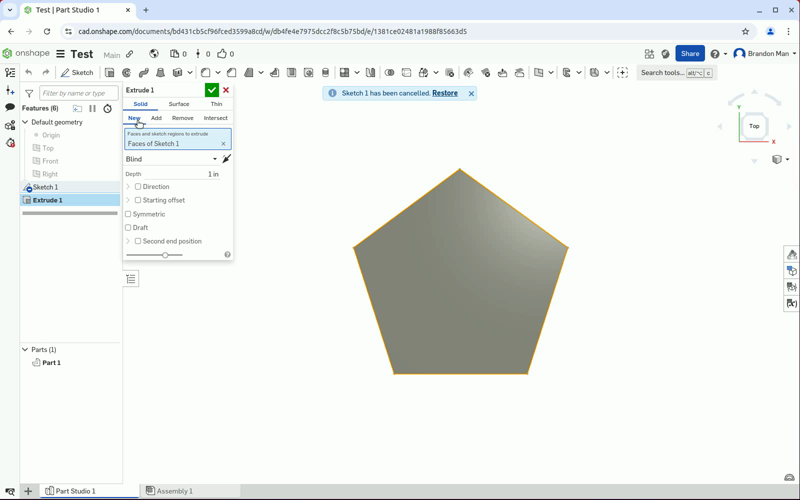
click(137, 120)
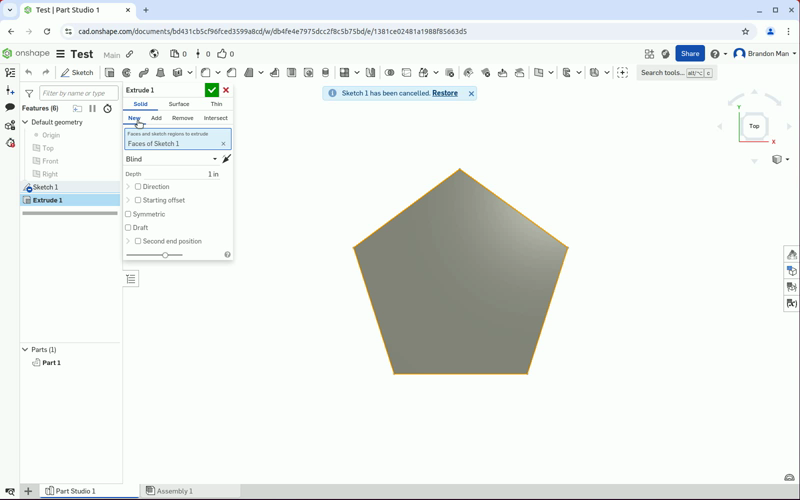
key(tab, 4)
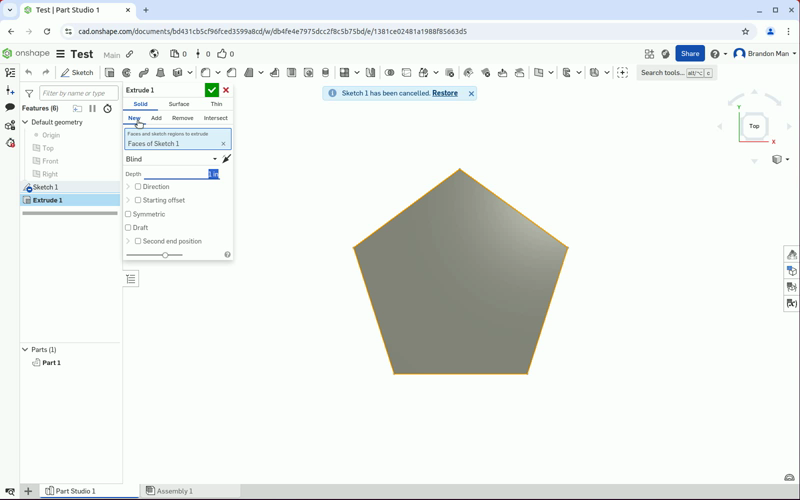
text(4.574)
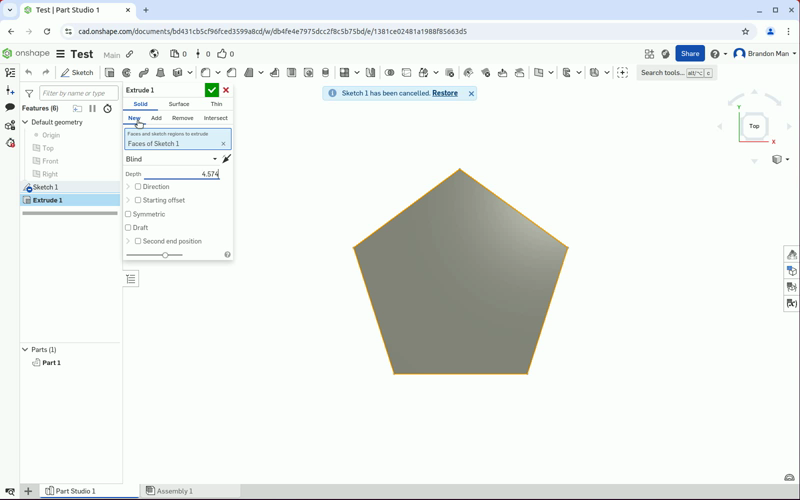
key(enter)
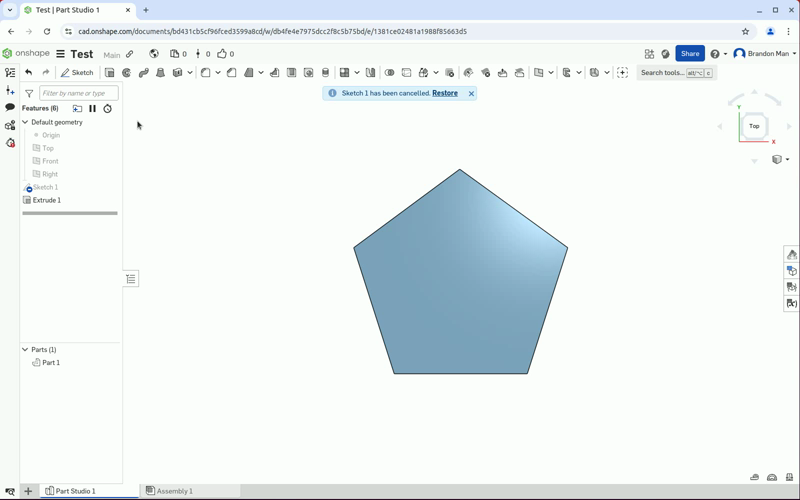
key(shift+h)
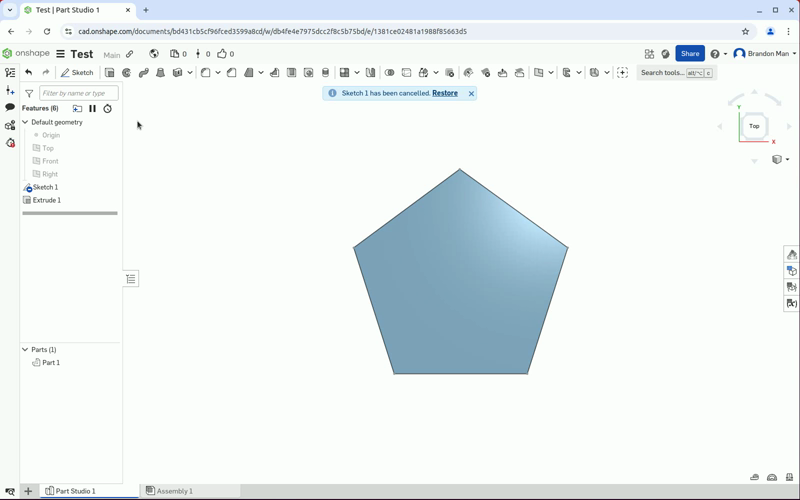
key(shift+h)
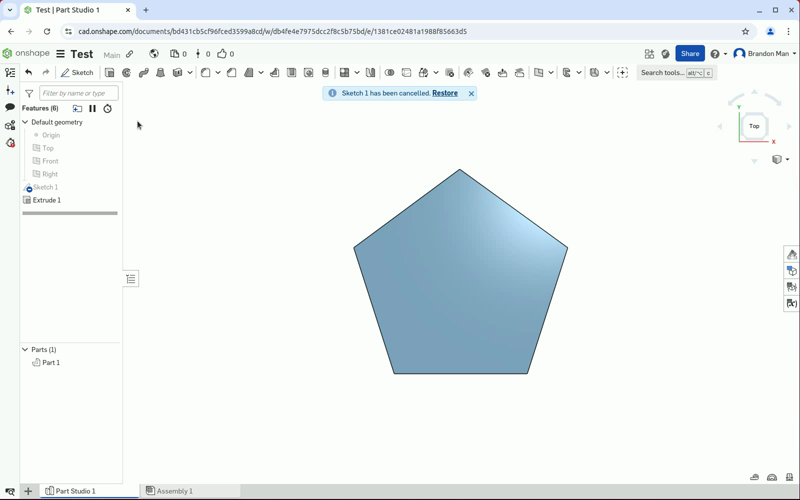
mouse_move(73, 189)
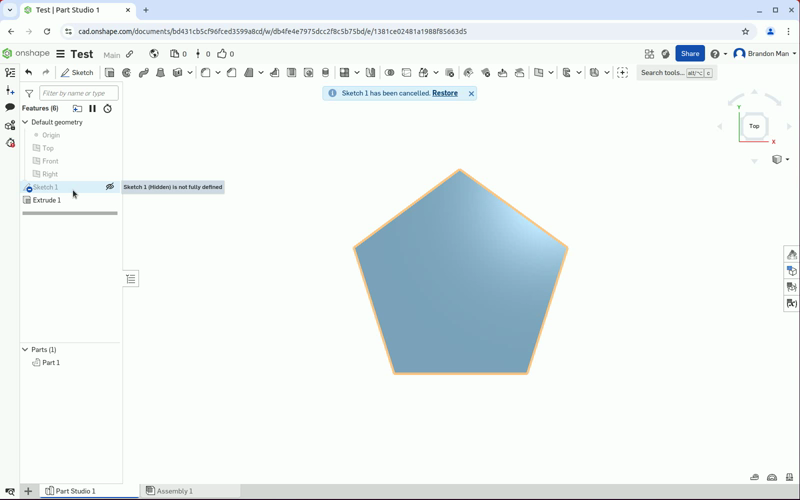
click(73, 189)
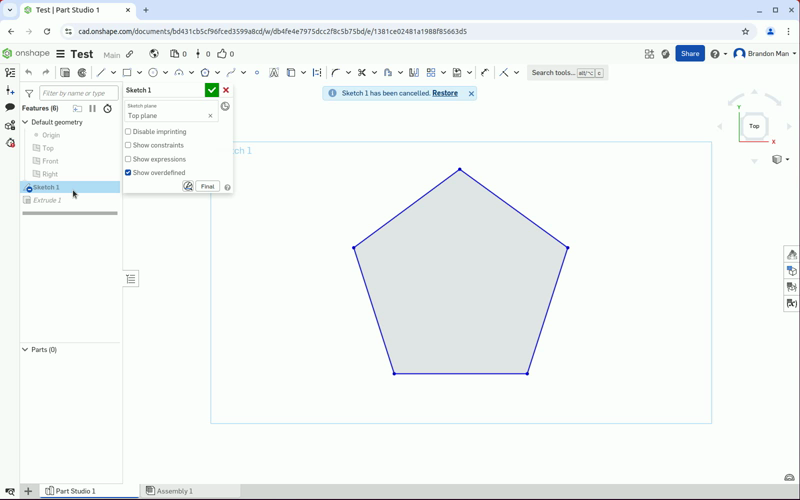
mouse_move(229, 92)
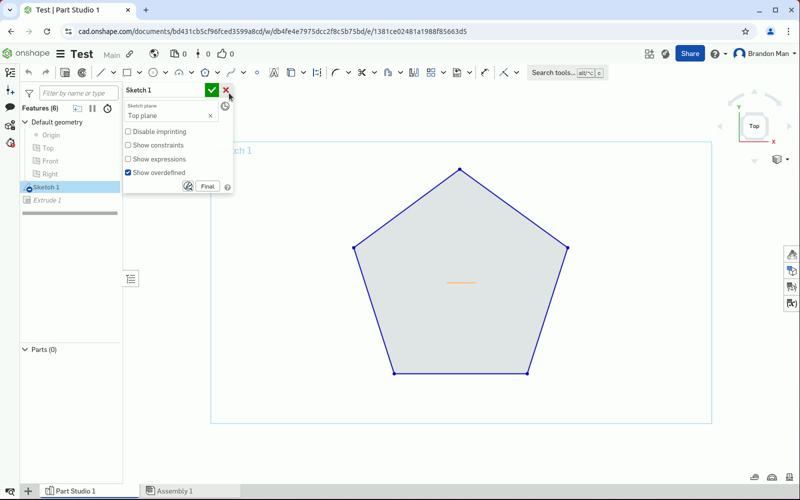
click(229, 92)
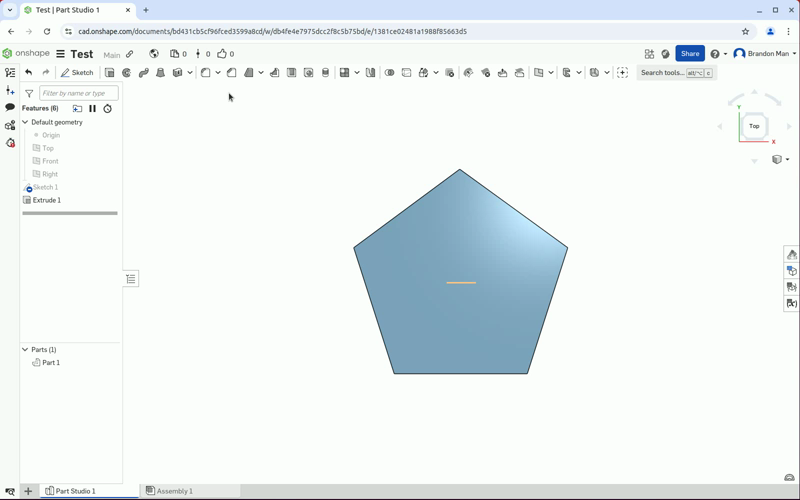
mouse_move(541, 75)
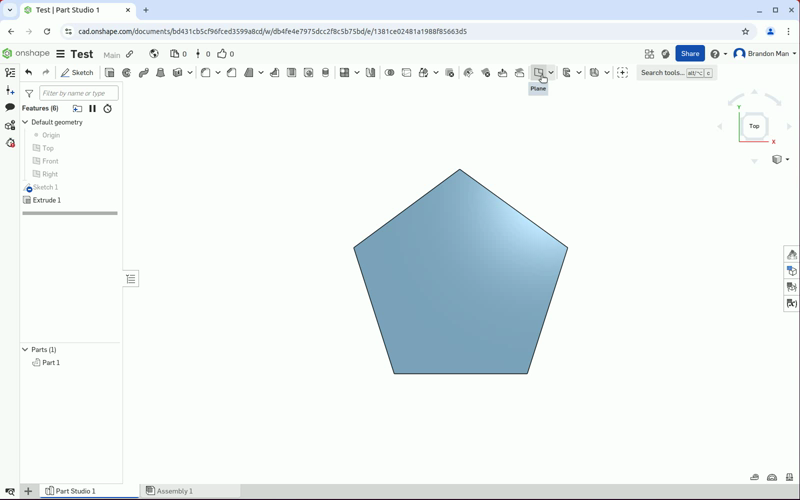
click(541, 75)
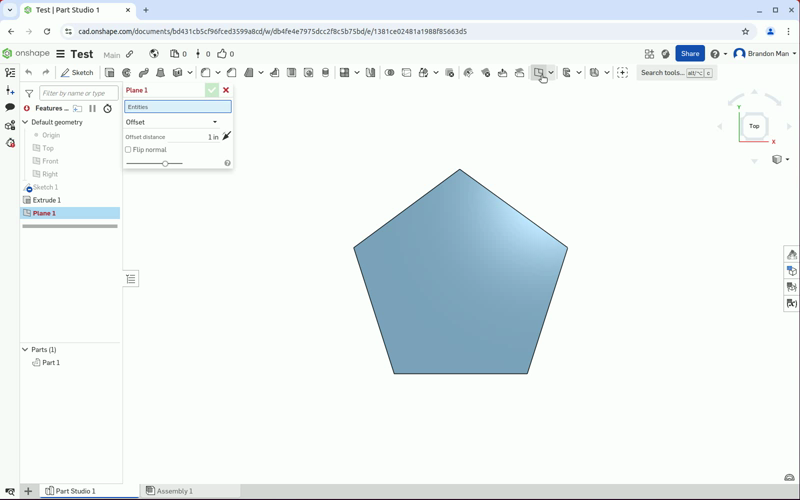
mouse_move(73, 150)
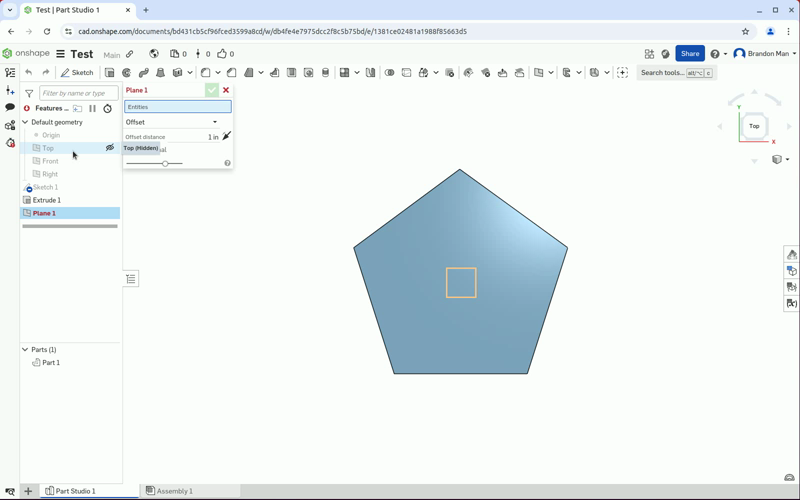
click(73, 150)
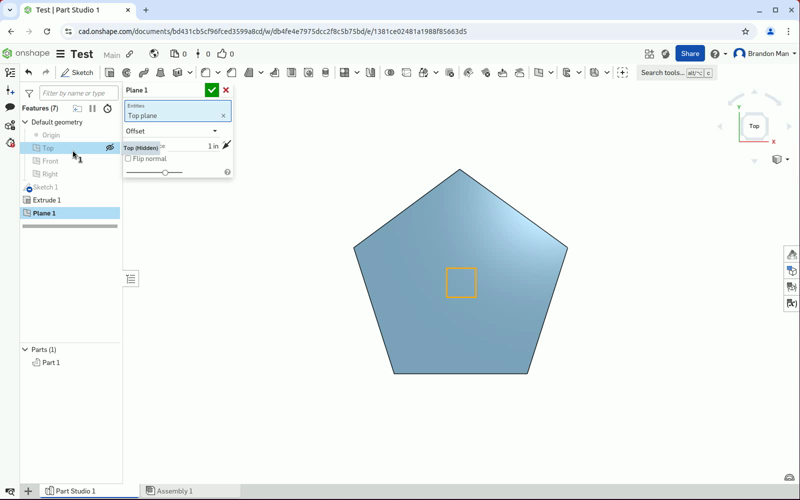
key(tab, 2)
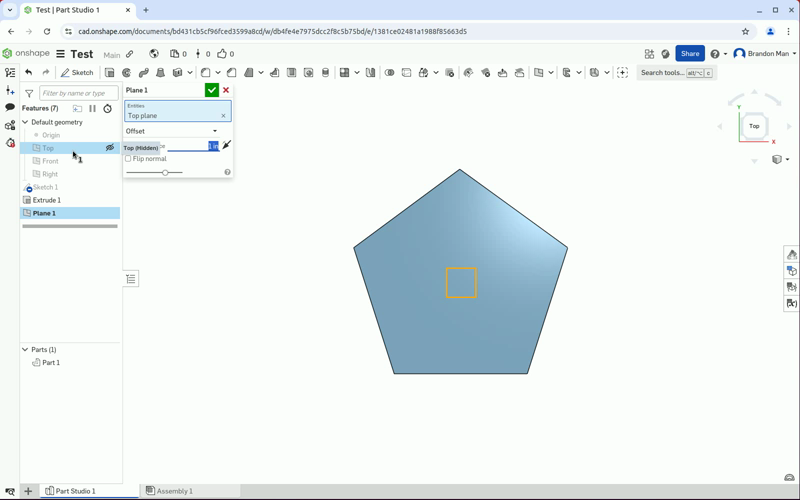
text(4.56)
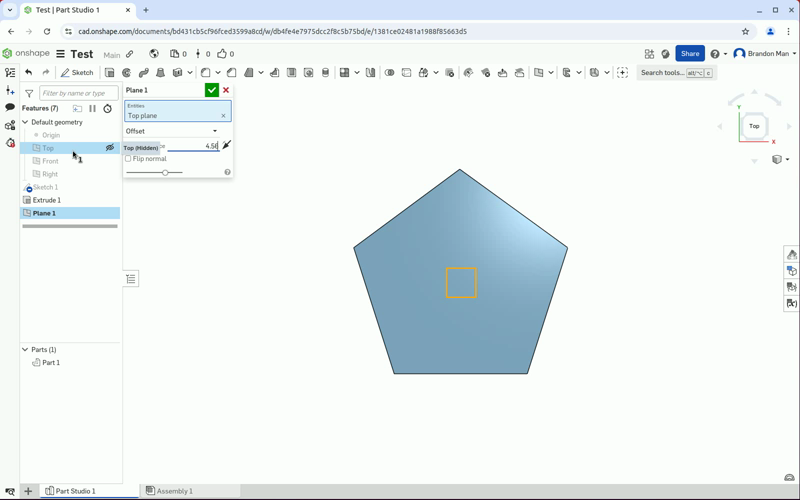
key(enter, 2)
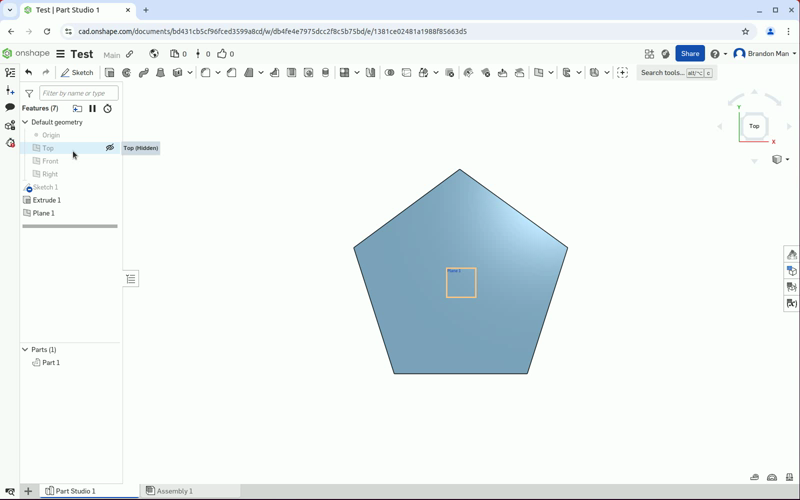
key(shift+s)
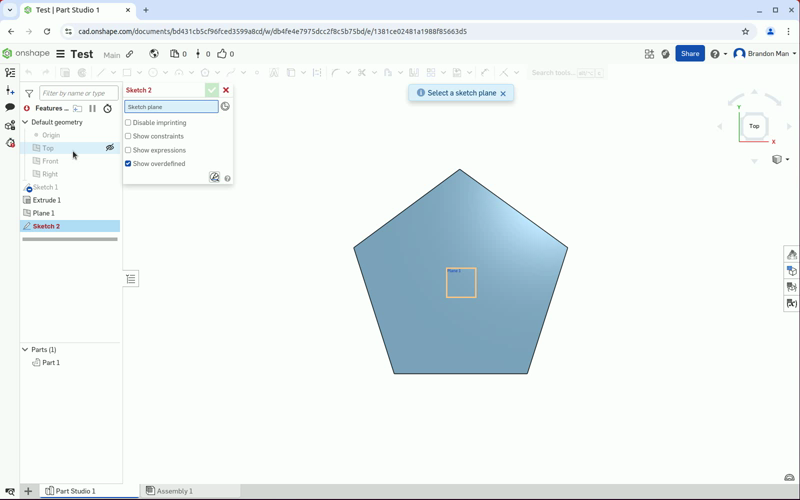
mouse_move(73, 215)
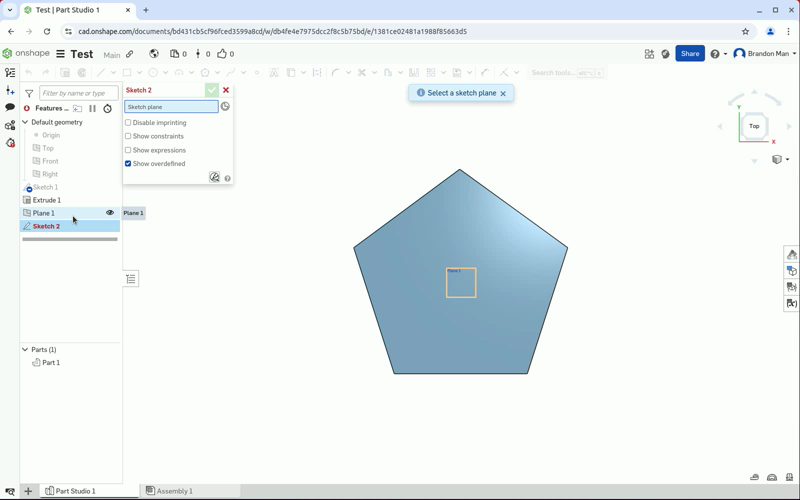
click(73, 215)
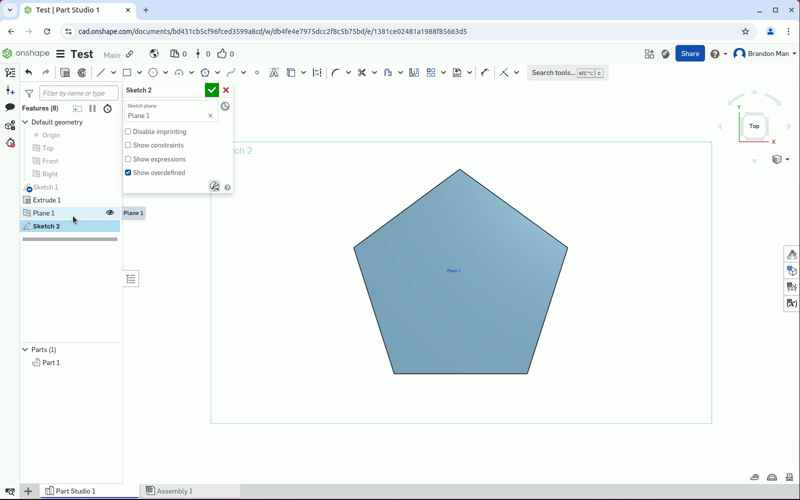
mouse_move(73, 352)
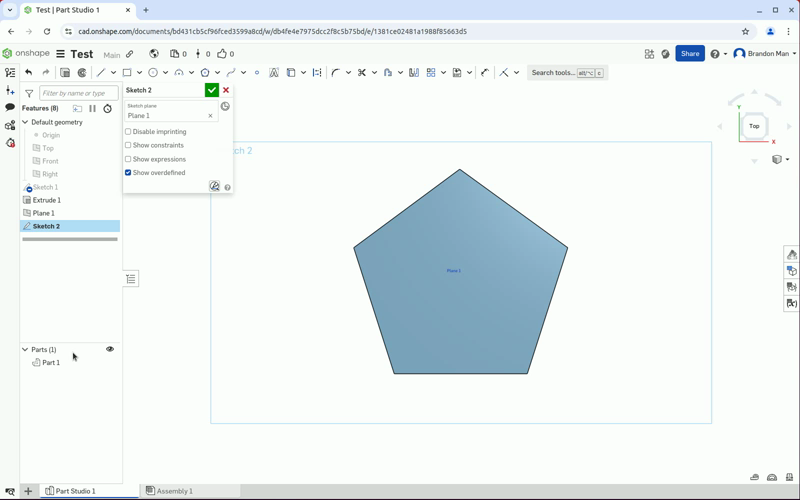
key(y)
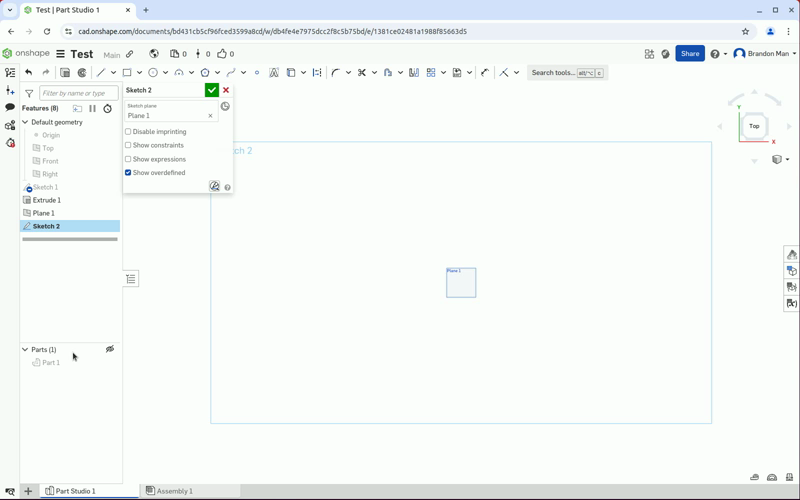
key(c)
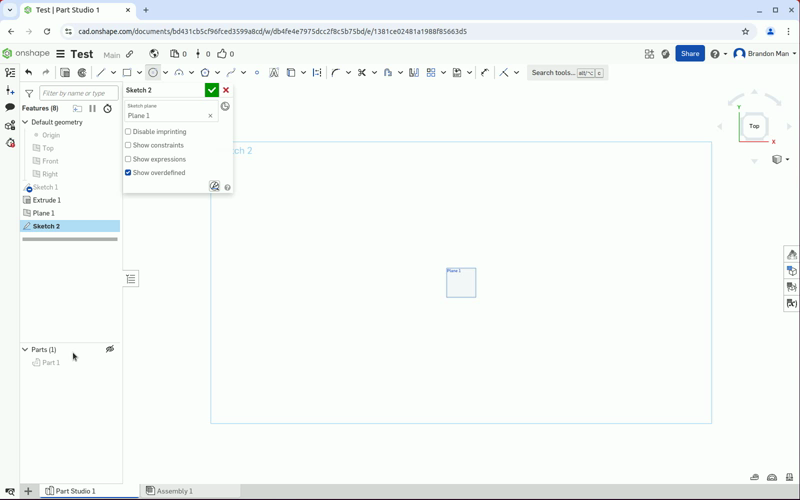
key_down(shift)
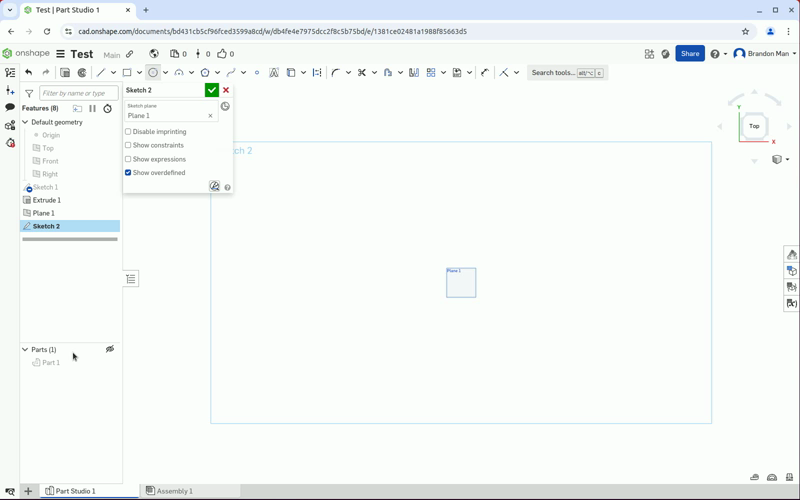
mouse_move(461, 282)
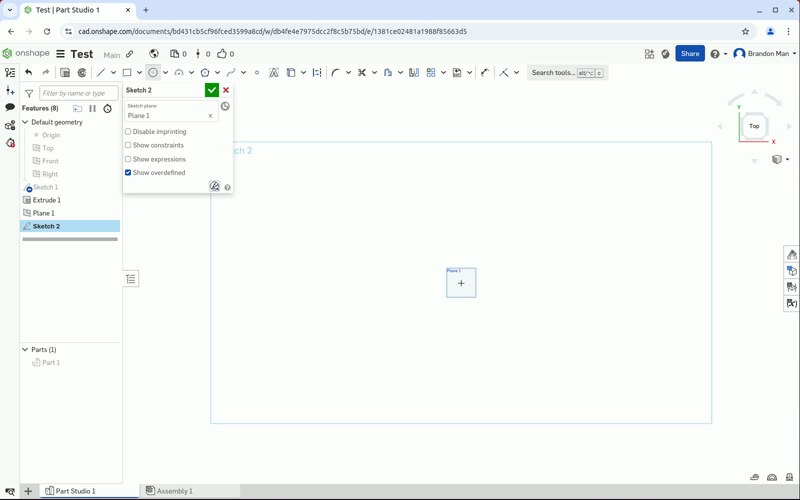
click(461, 282)
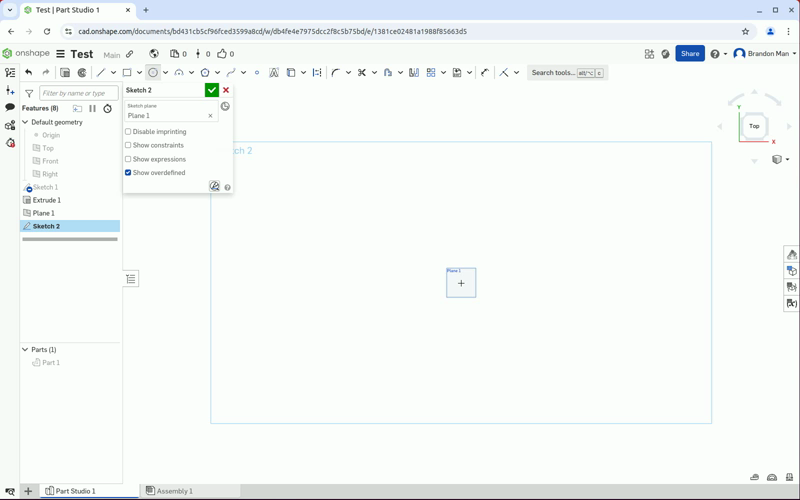
key_up(shift)
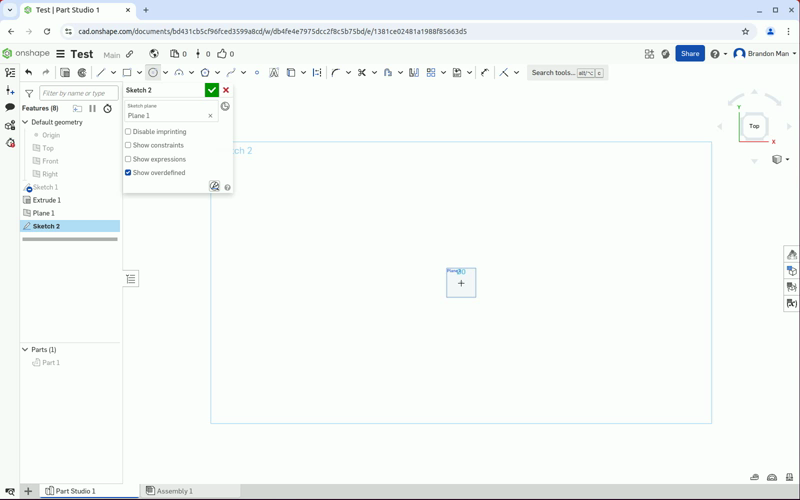
mouse_move(544, 282)
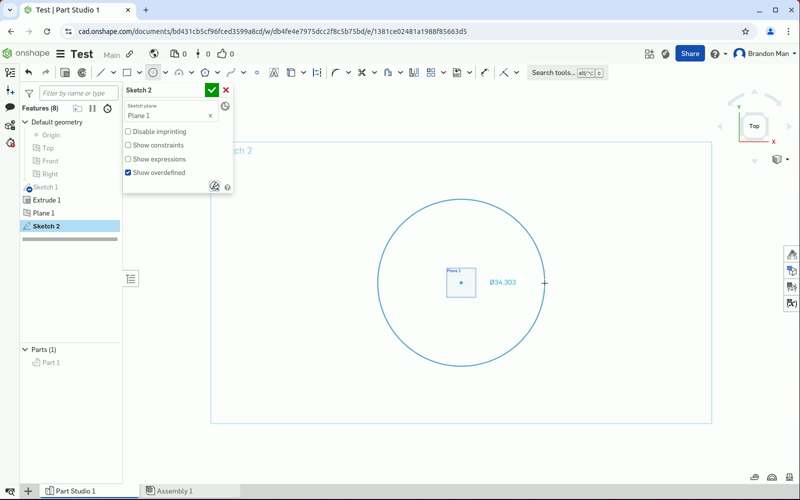
click(544, 282)
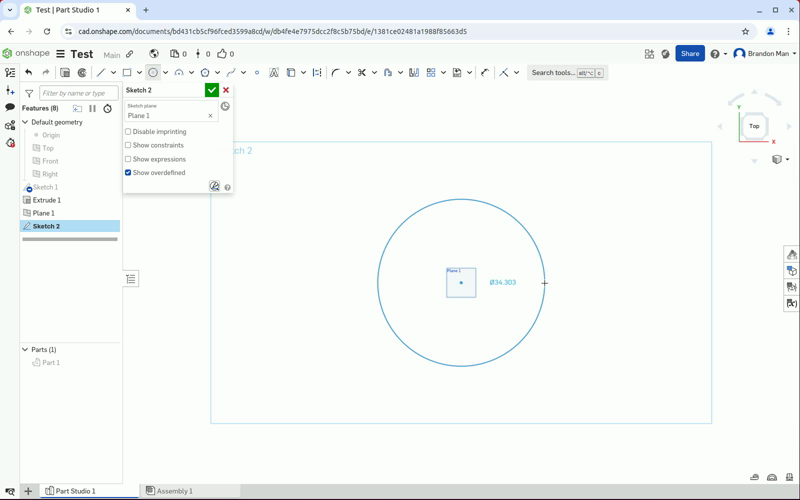
key(esc)
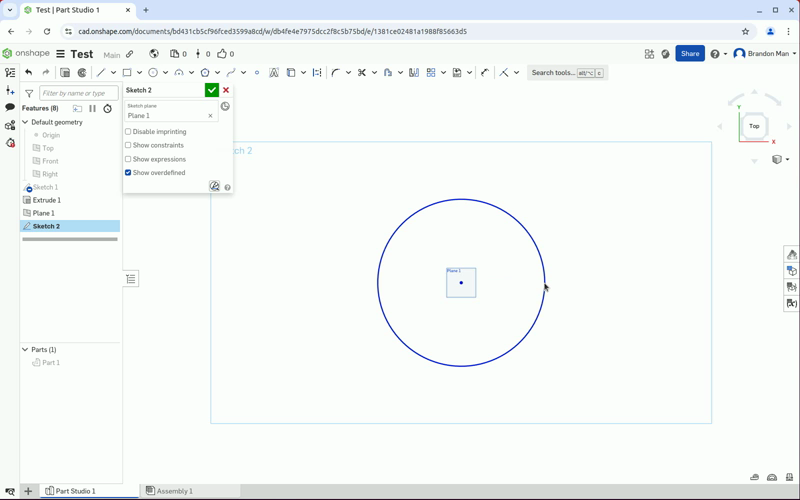
mouse_move(424, 235)
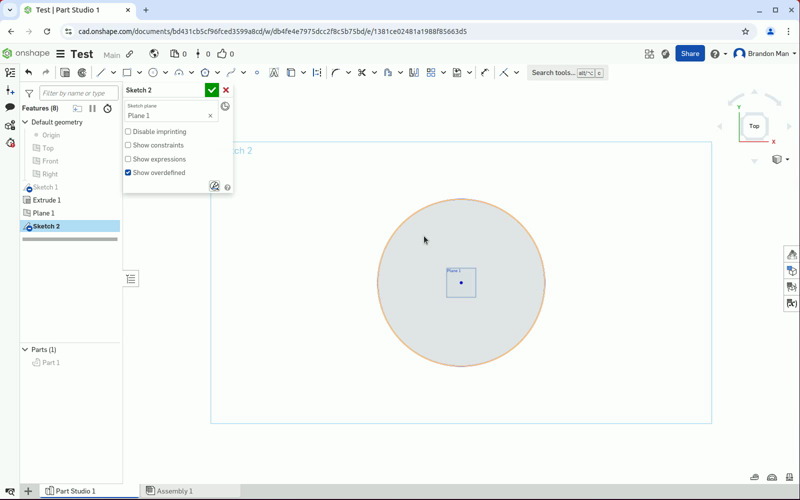
click(424, 235)
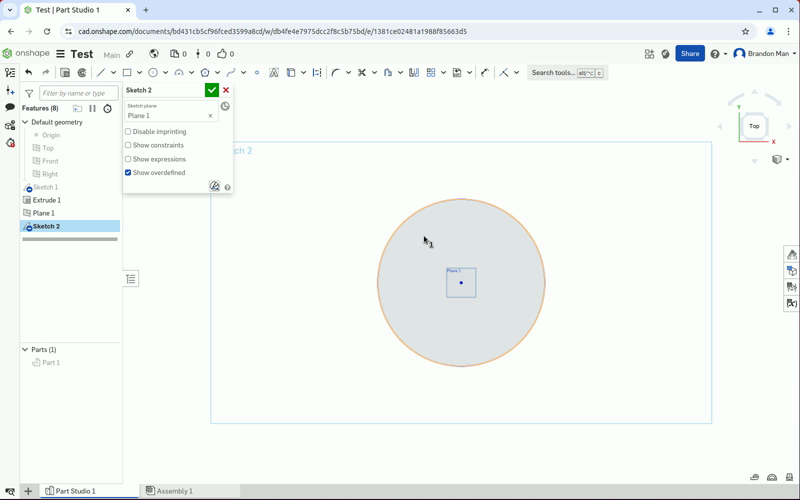
mouse_move(73, 352)
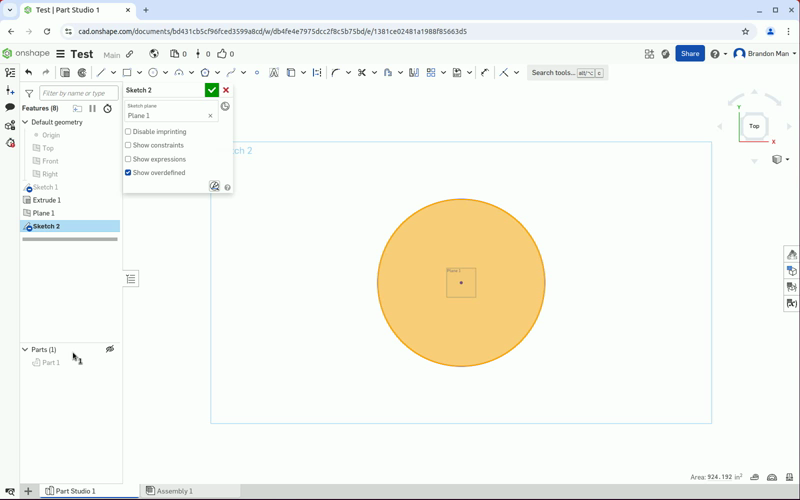
key(shift+y)
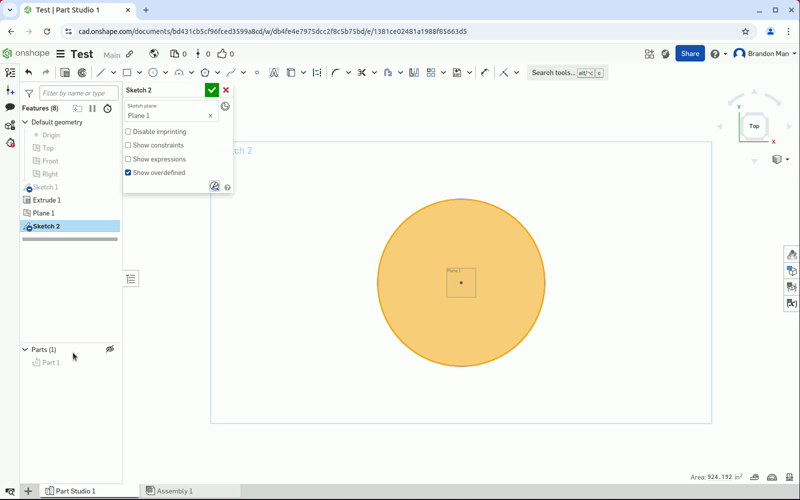
key(shift+e)
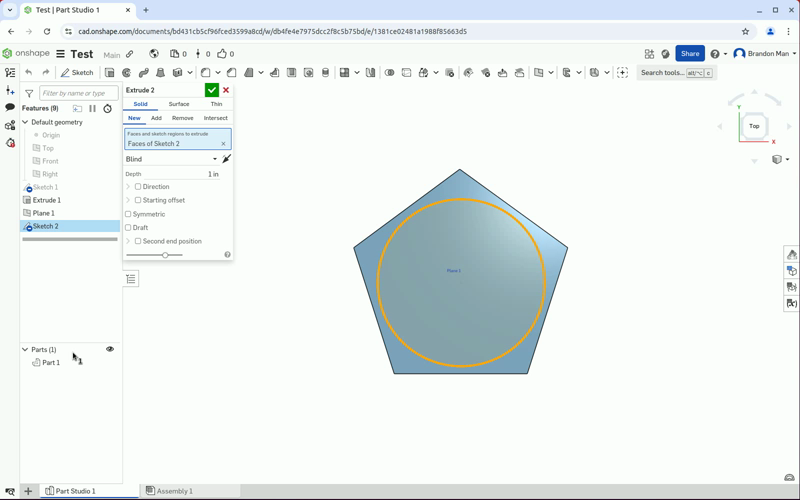
mouse_move(143, 106)
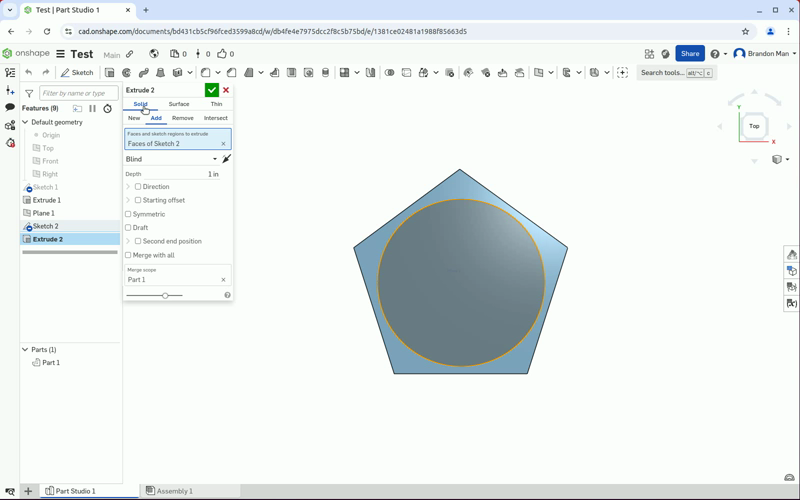
click(143, 106)
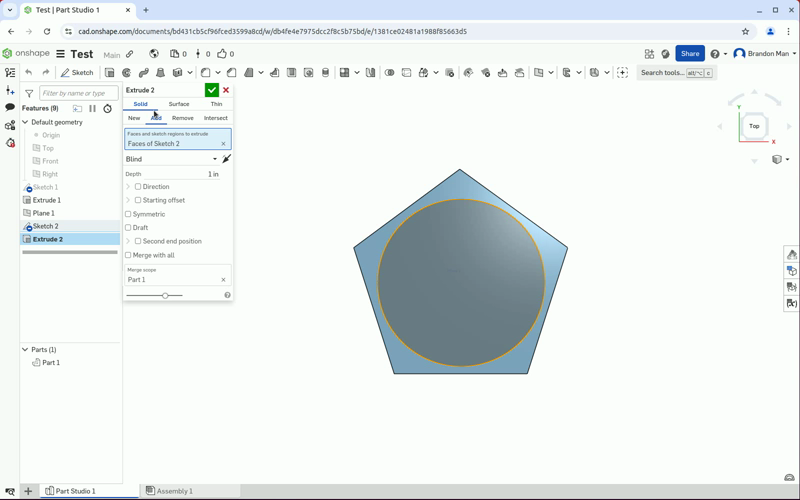
mouse_move(186, 120)
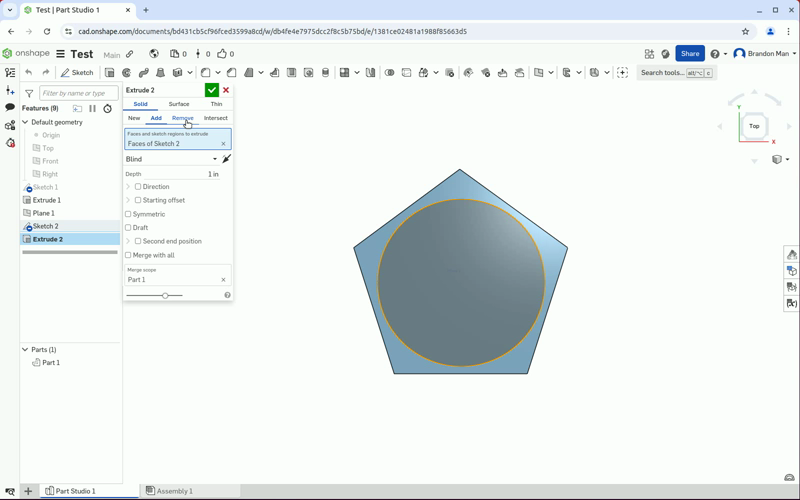
click(186, 120)
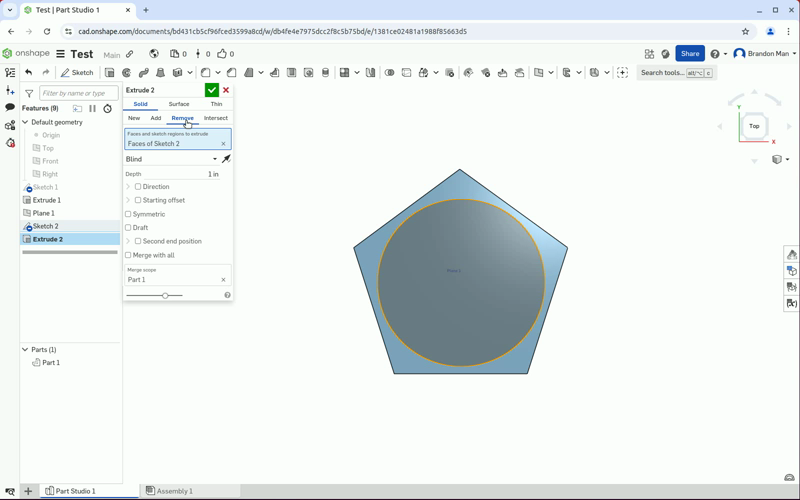
key(tab, 4)
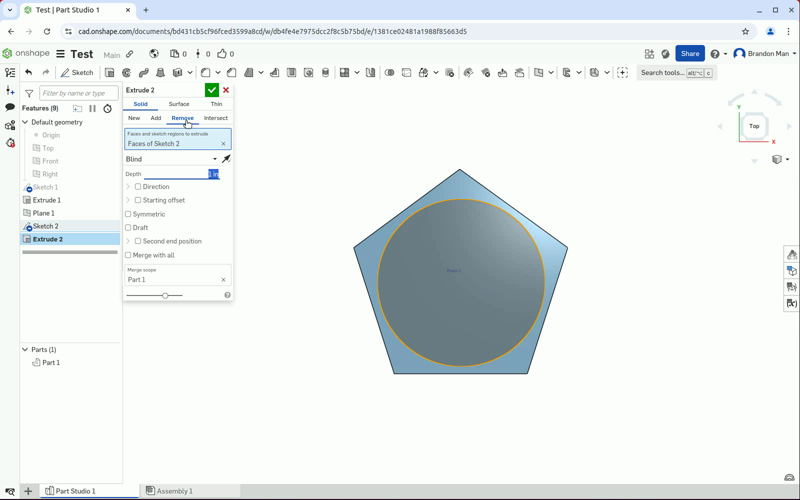
text(2.889)
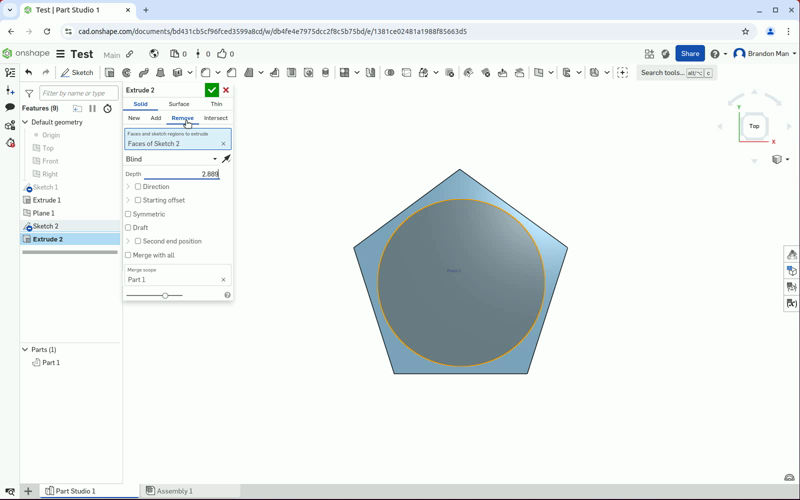
key(tab, 6)
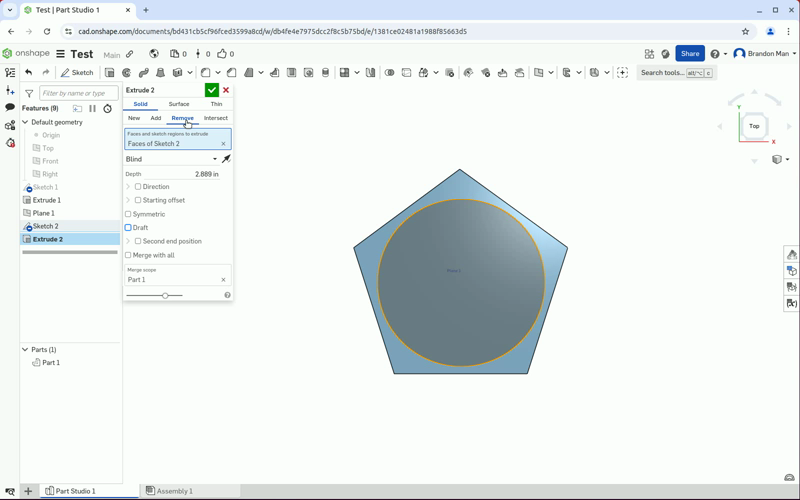
key(space)
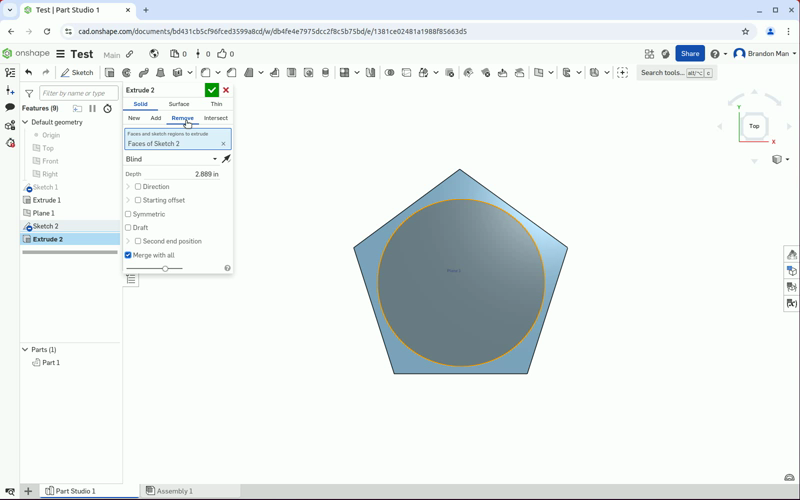
key(enter)
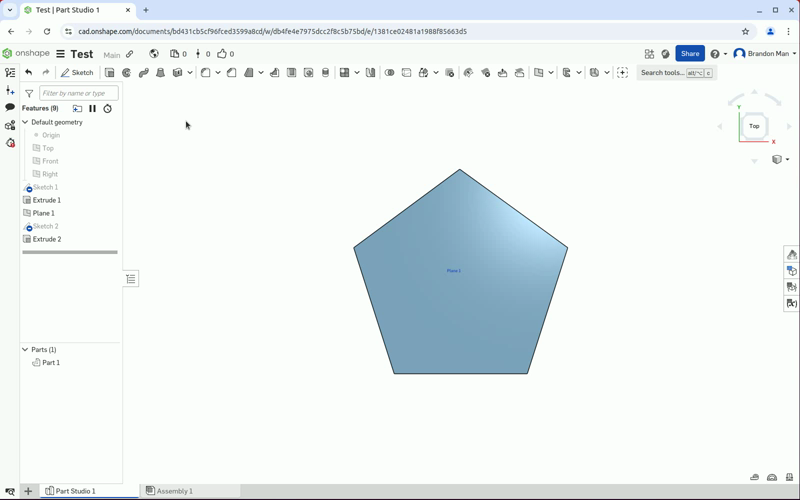
key(shift+h)
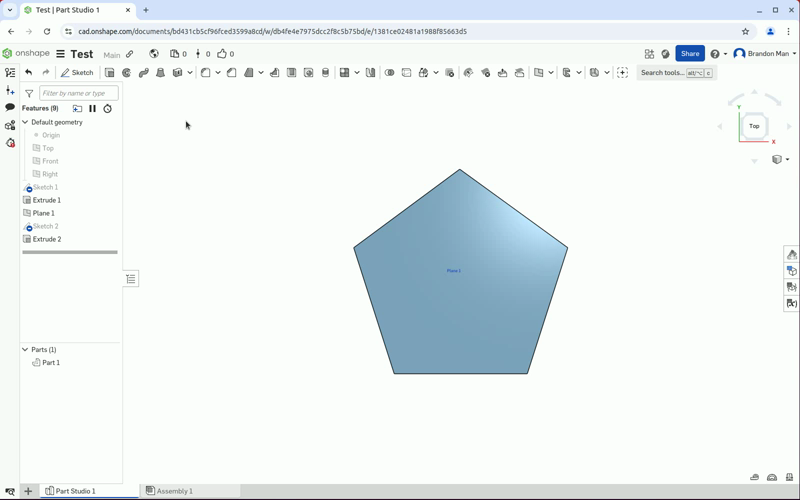
key(shift+h)
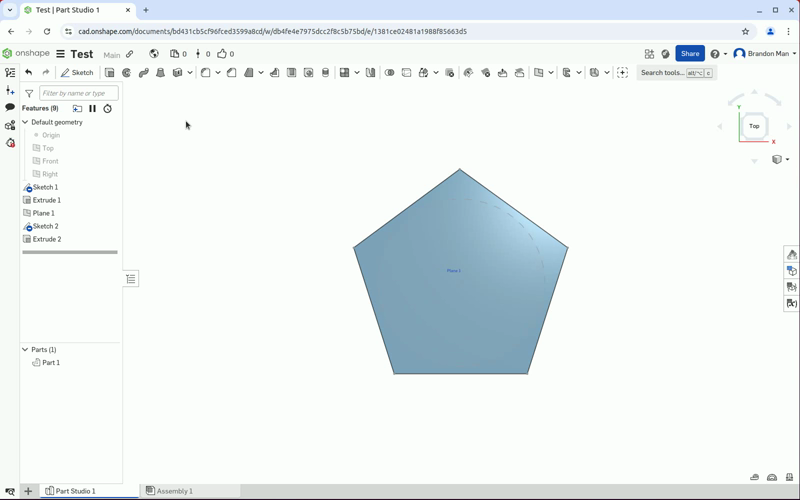
key(shift+7)
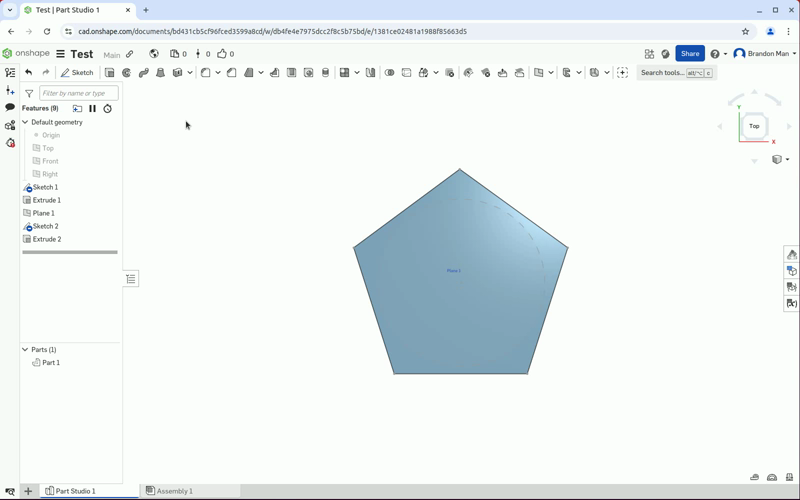
key(up, 3)
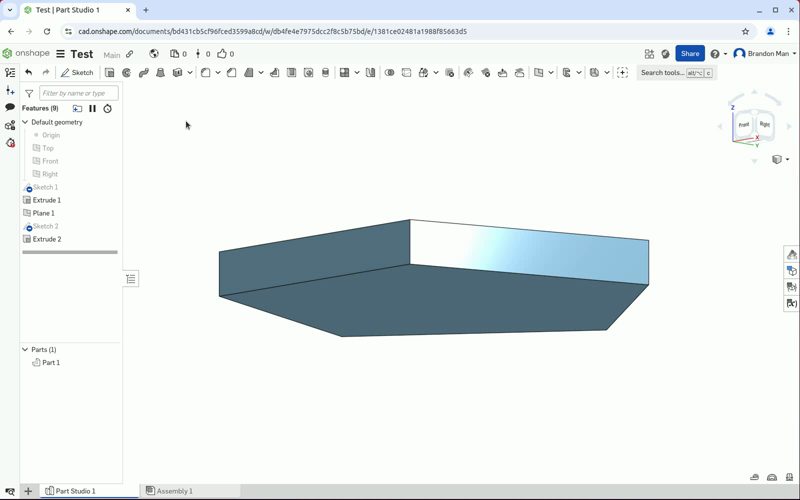
key(left, 3)
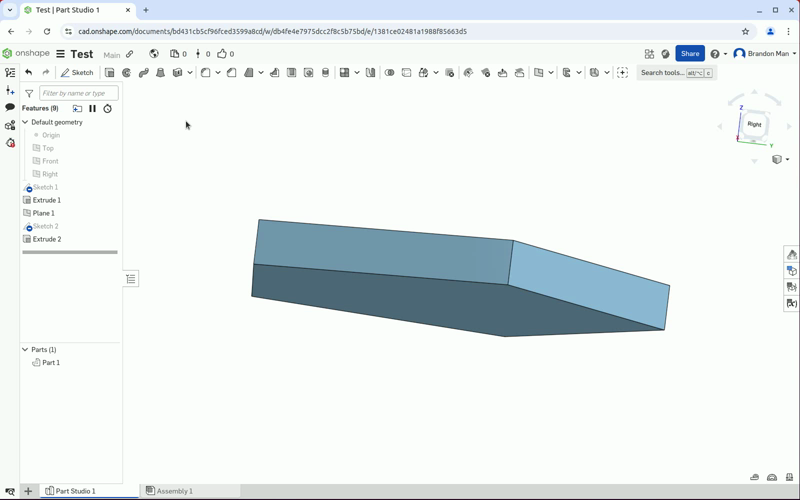
key(right, 3)
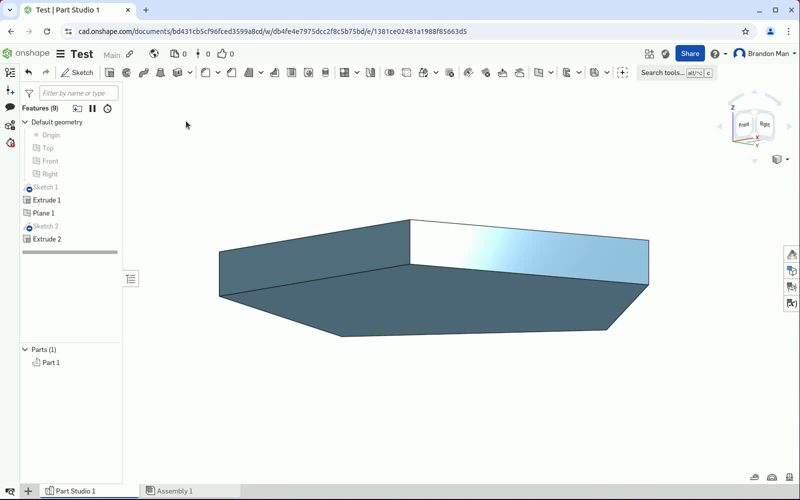
key(down, 3)
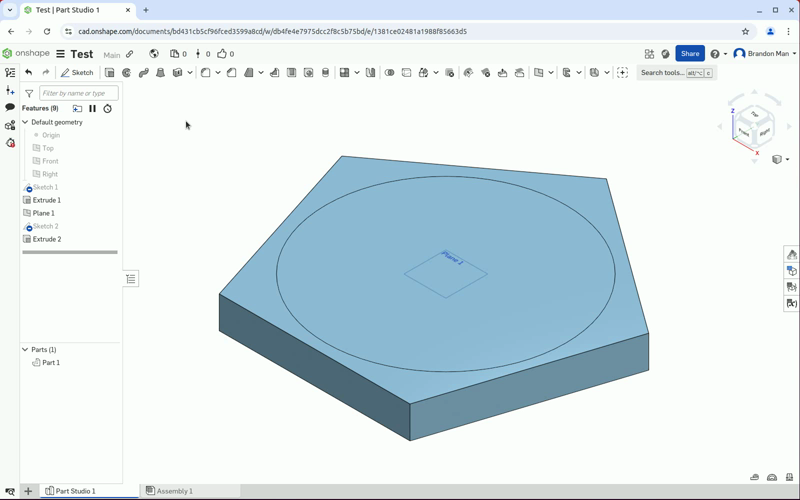
mouse_move(73, 189)
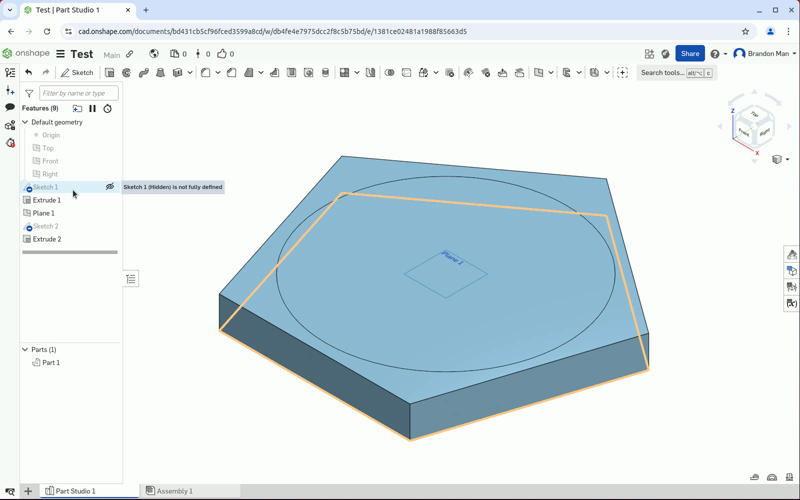
click(73, 189)